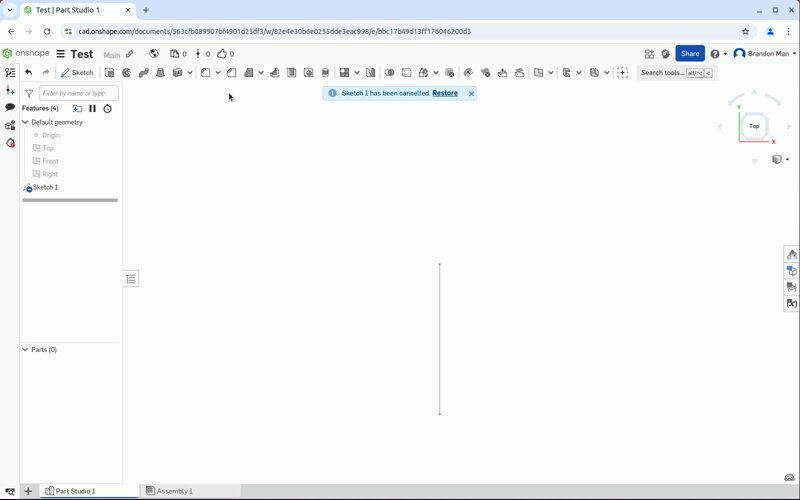
key(shift+h)
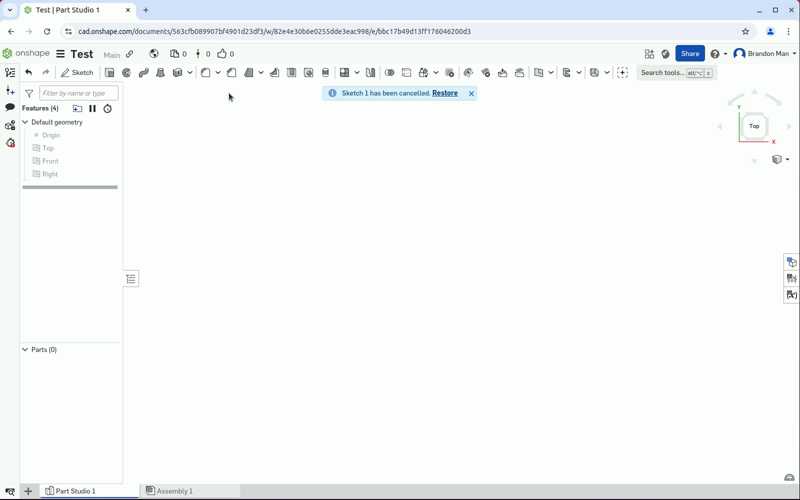
mouse_move(73, 352)
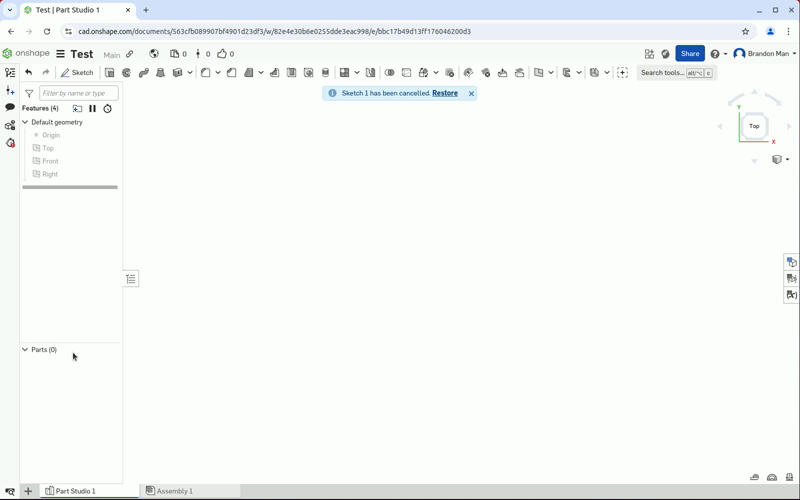
key(y)
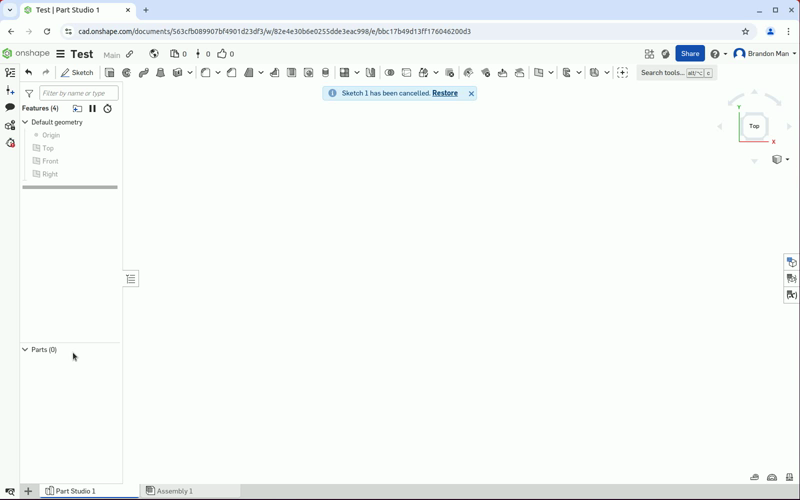
key(shift+p)
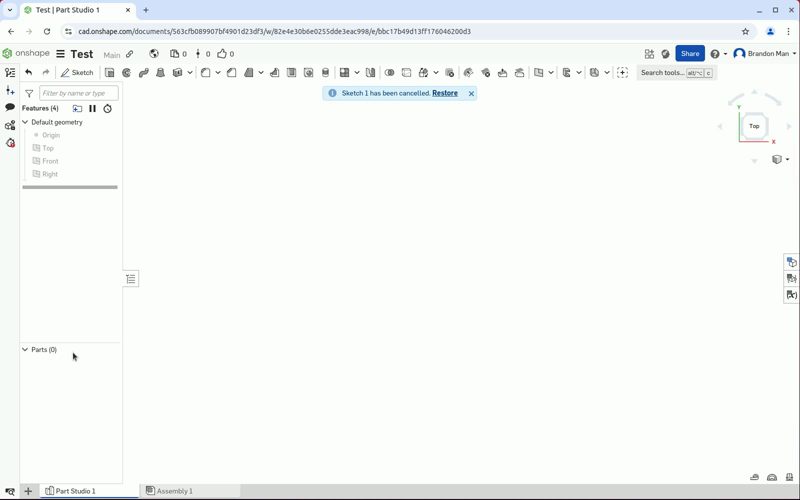
key(space)
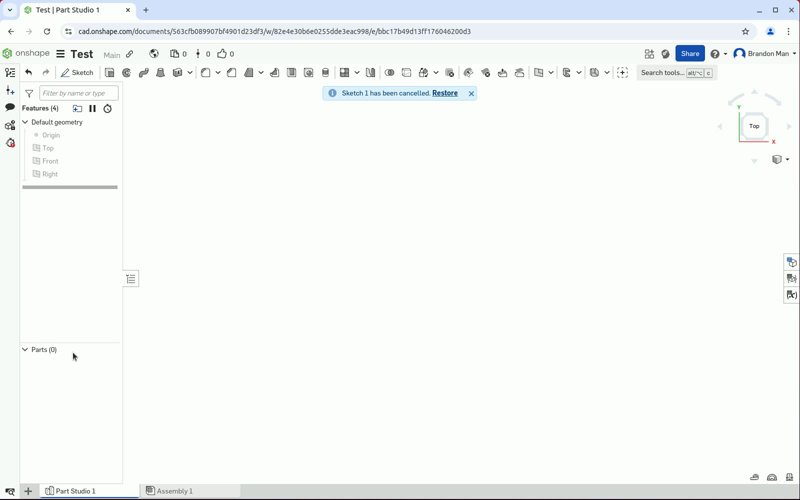
key_down(shift)
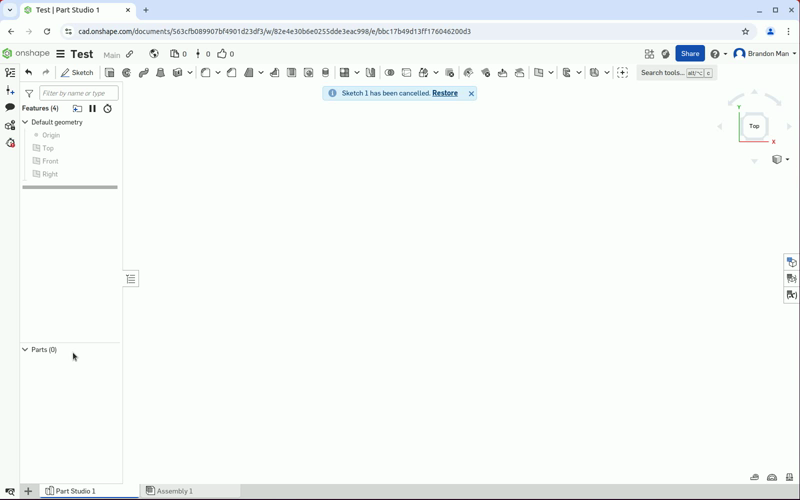
key(up)
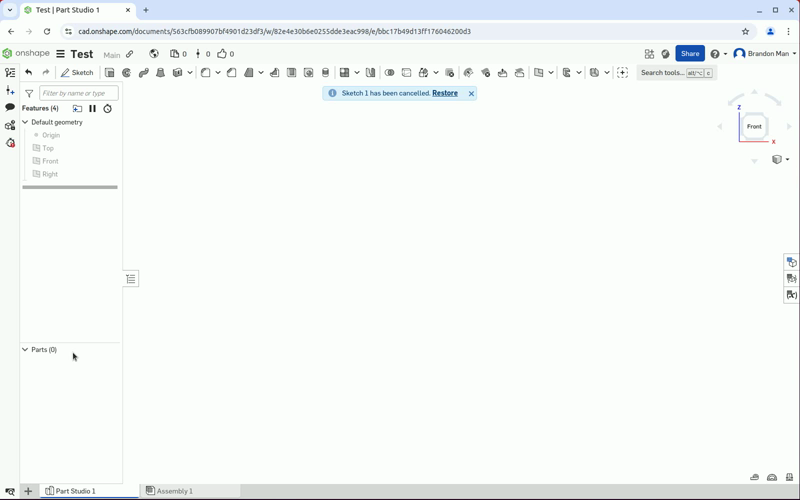
key_up(shift)
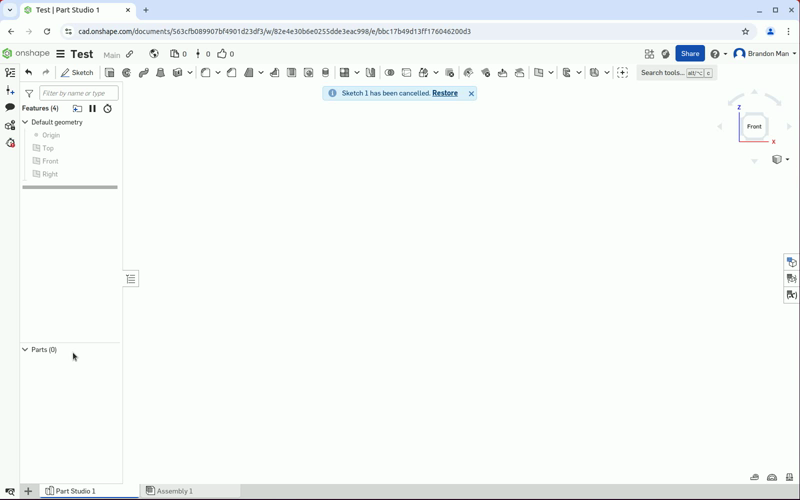
mouse_move(73, 352)
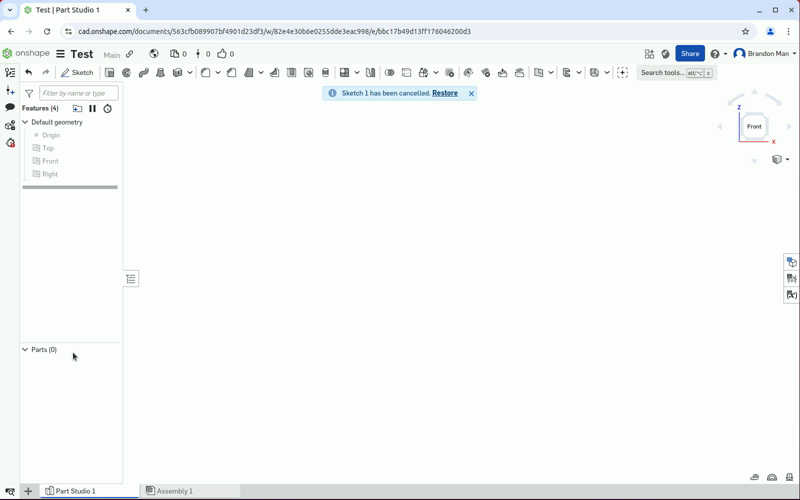
key(shift+y)
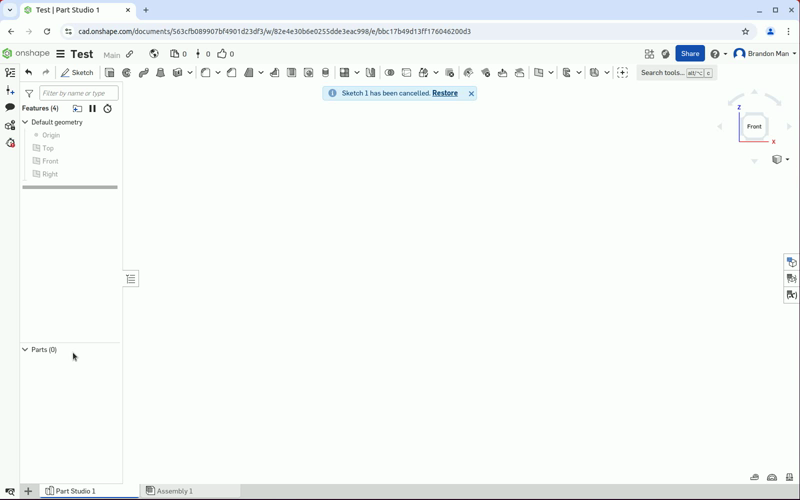
key(shift+s)
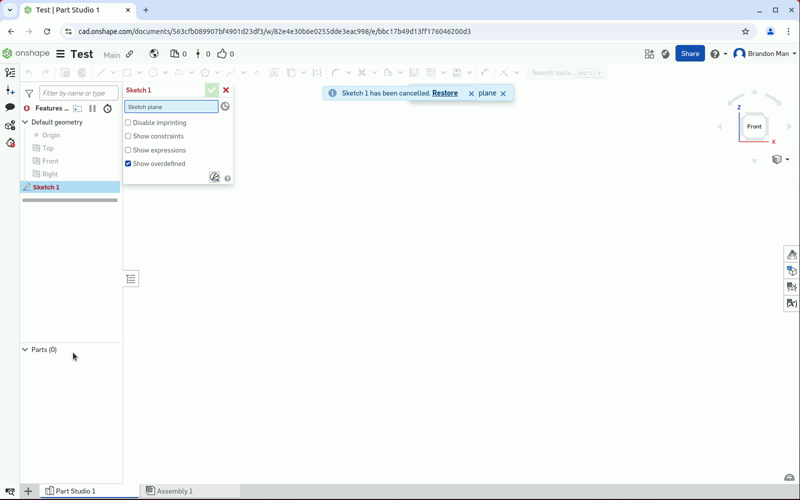
mouse_move(73, 163)
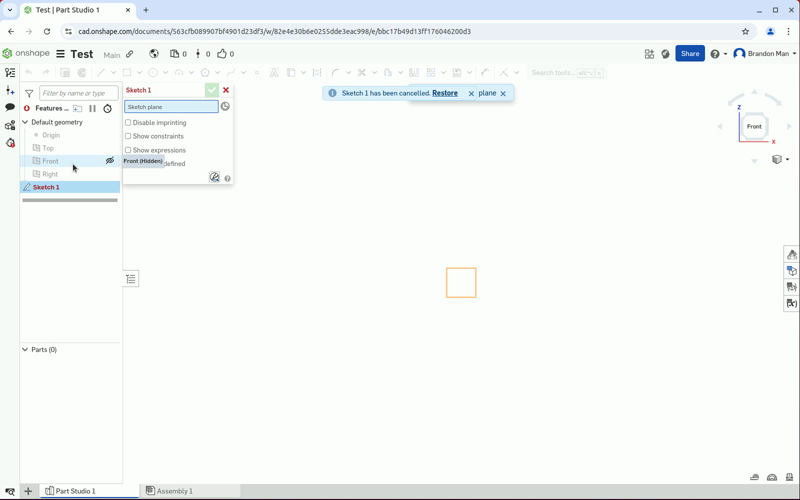
click(73, 163)
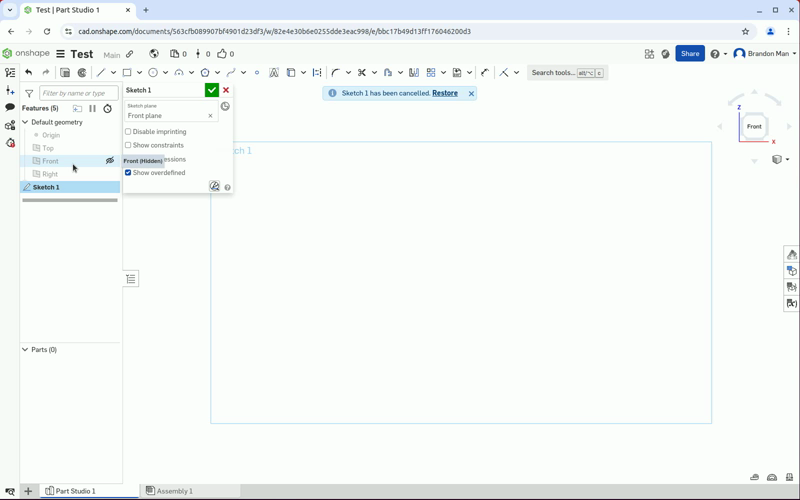
mouse_move(73, 352)
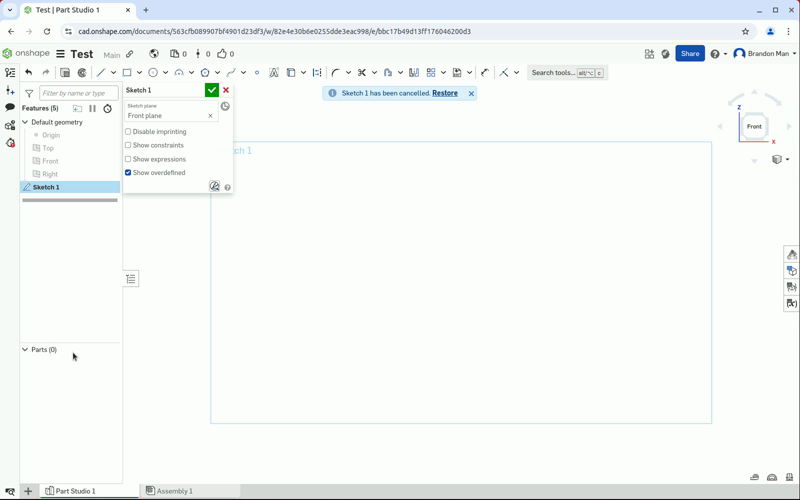
key(y)
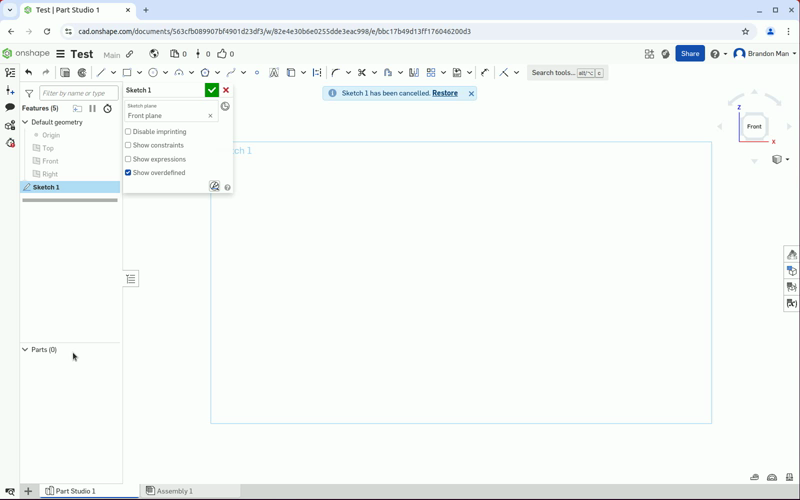
key(l)
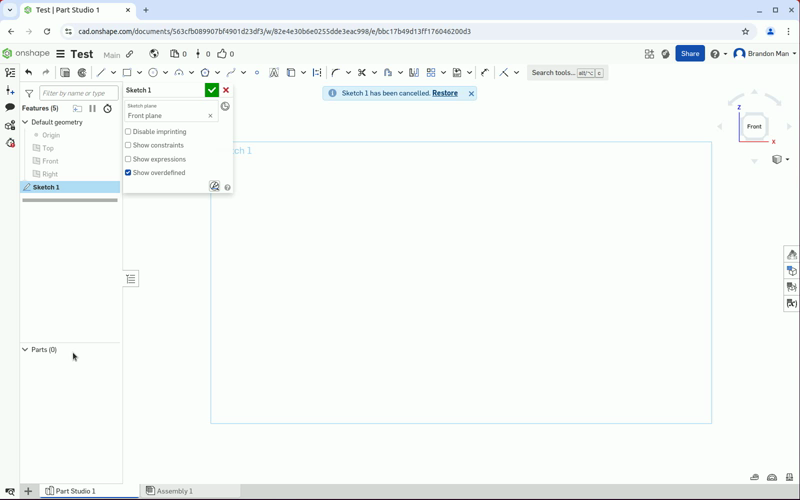
key_down(shift)
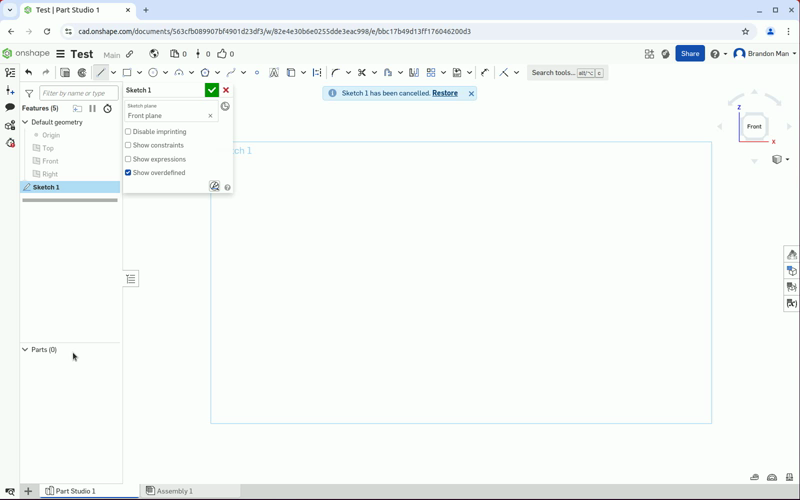
mouse_move(460, 282)
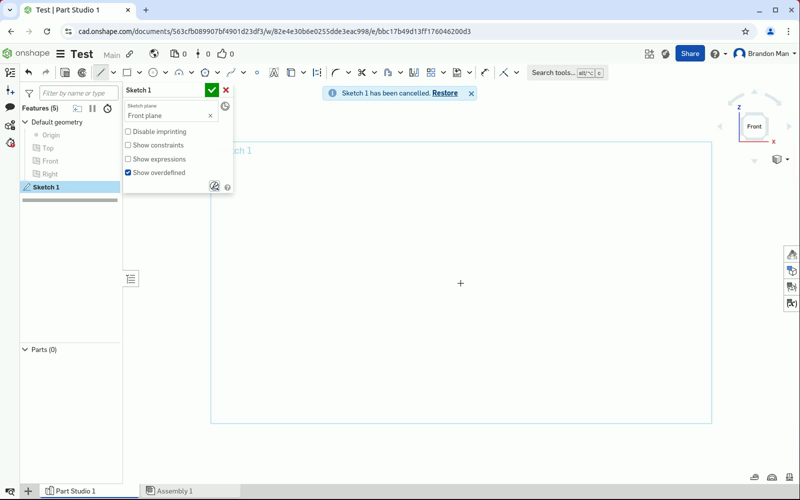
click(460, 282)
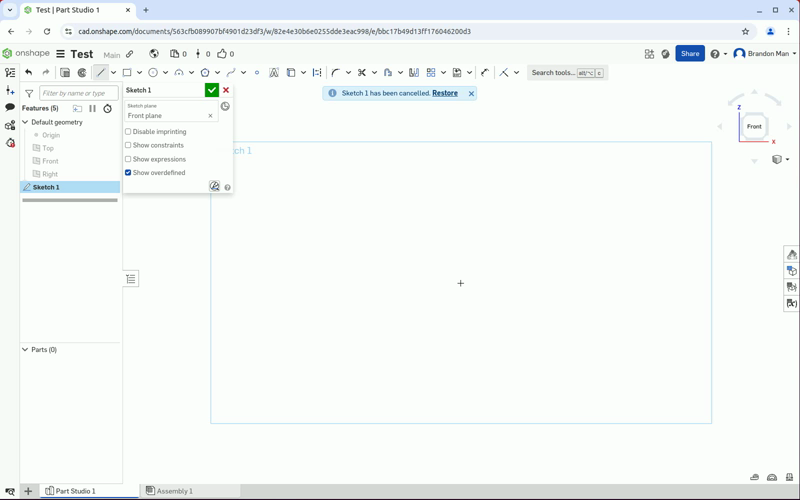
key_up(shift)
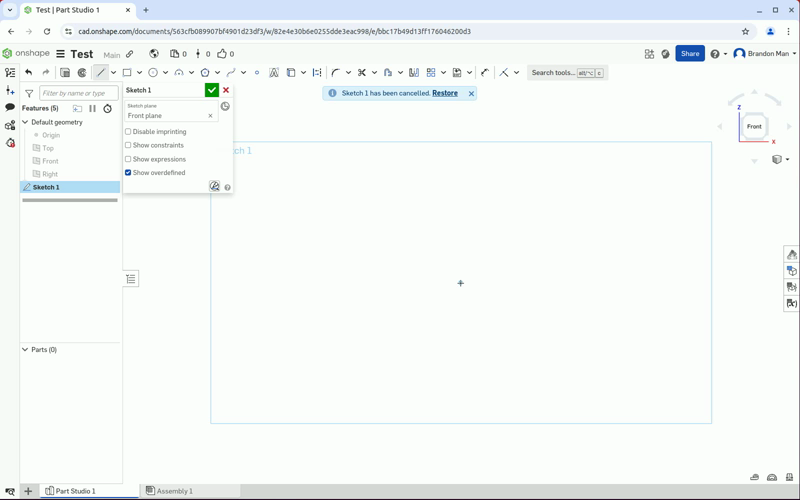
key_down(shift)
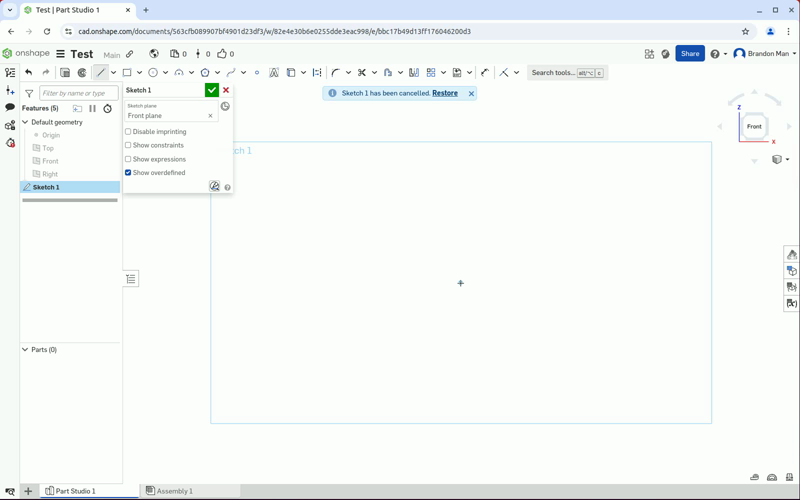
mouse_move(490, 282)
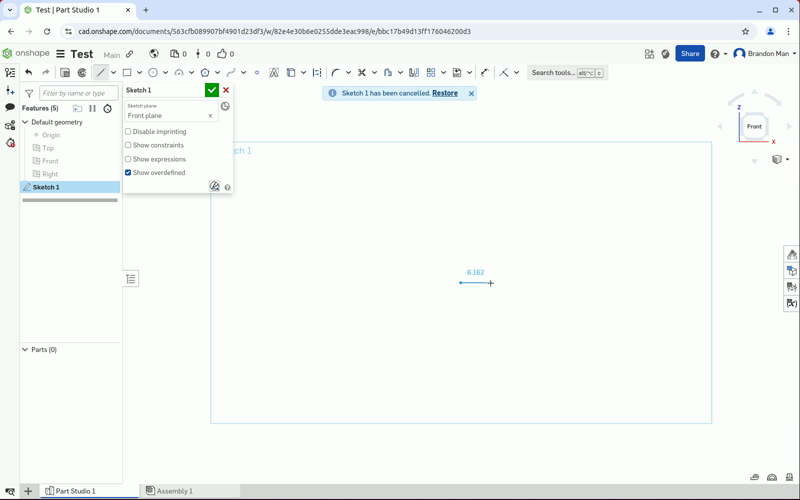
mouse_move(517, 282)
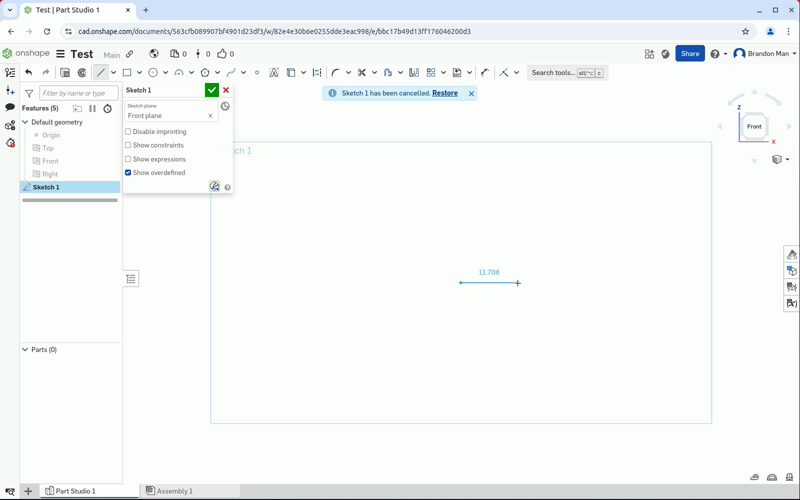
click(517, 282)
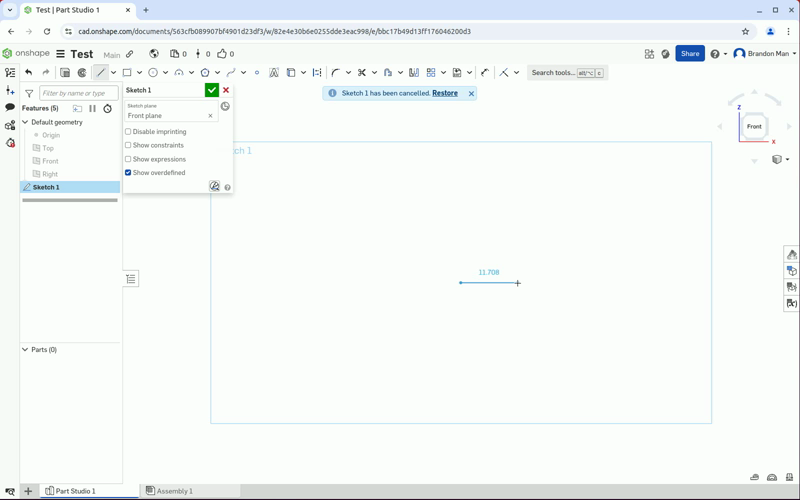
key_up(shift)
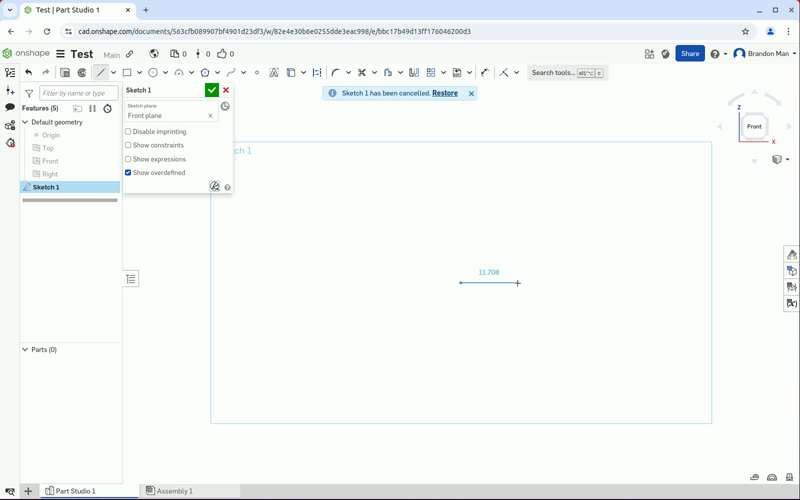
key_down(shift)
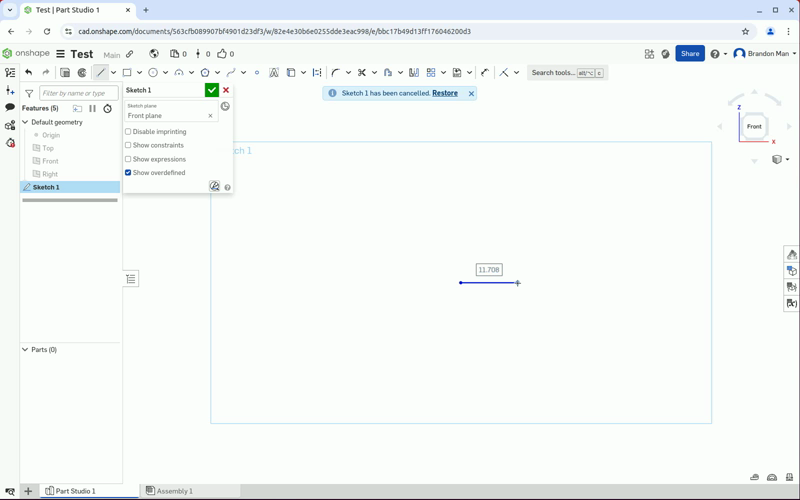
mouse_move(547, 282)
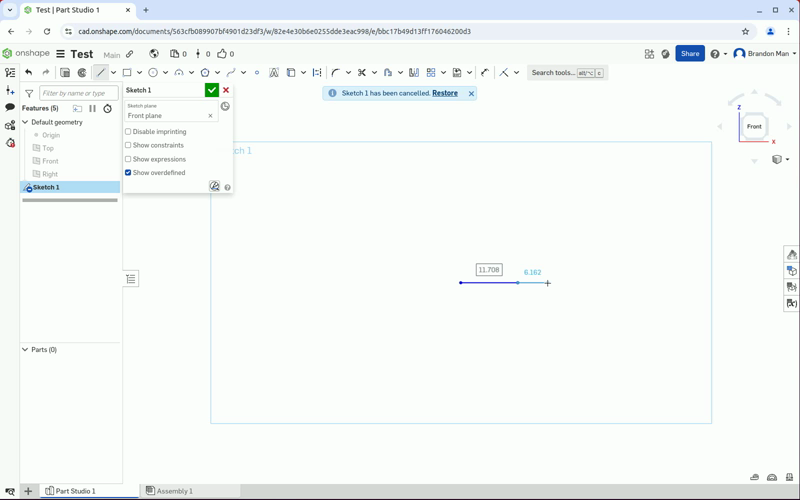
mouse_move(517, 245)
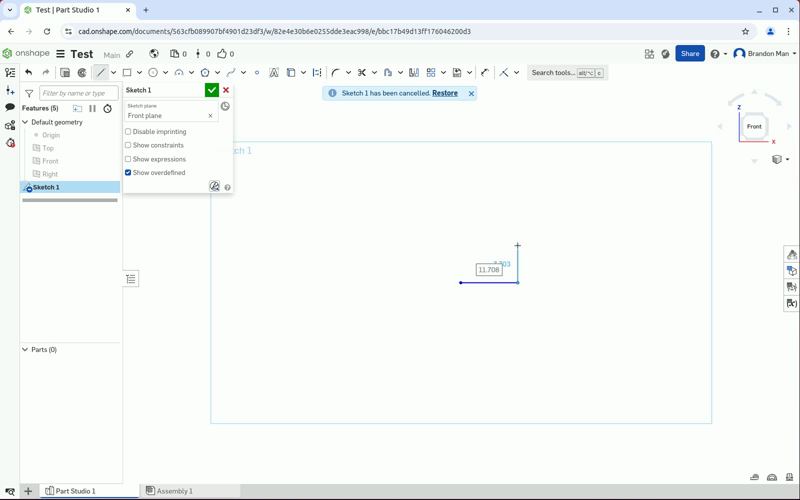
click(517, 245)
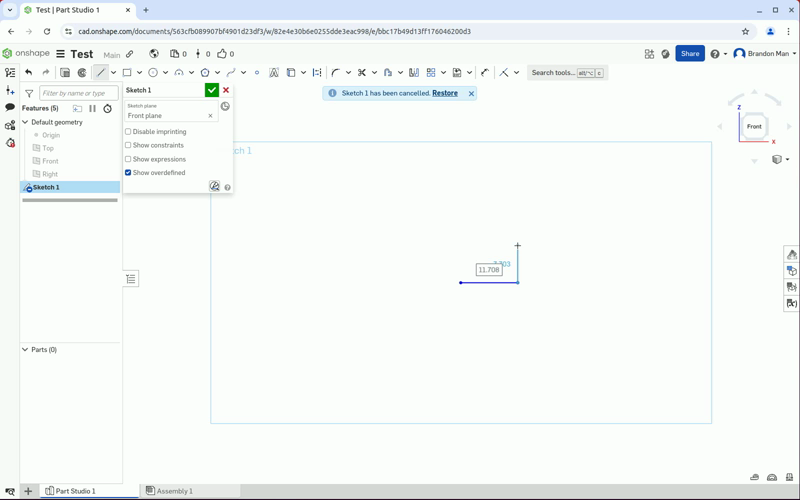
key_up(shift)
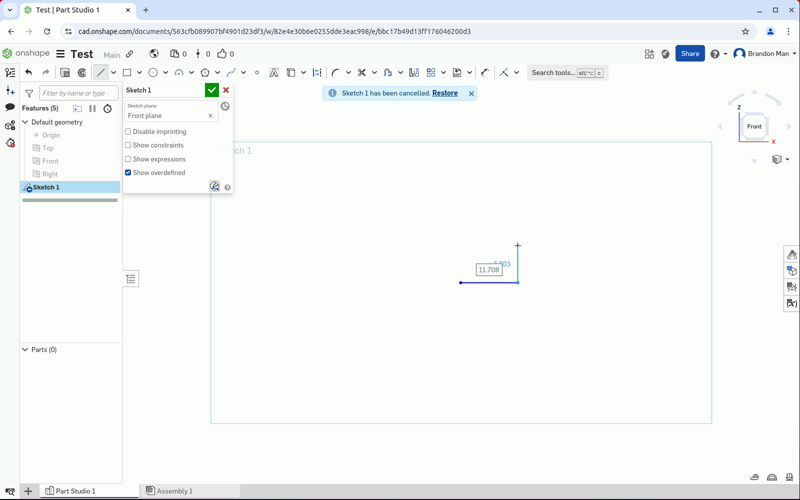
key_down(shift)
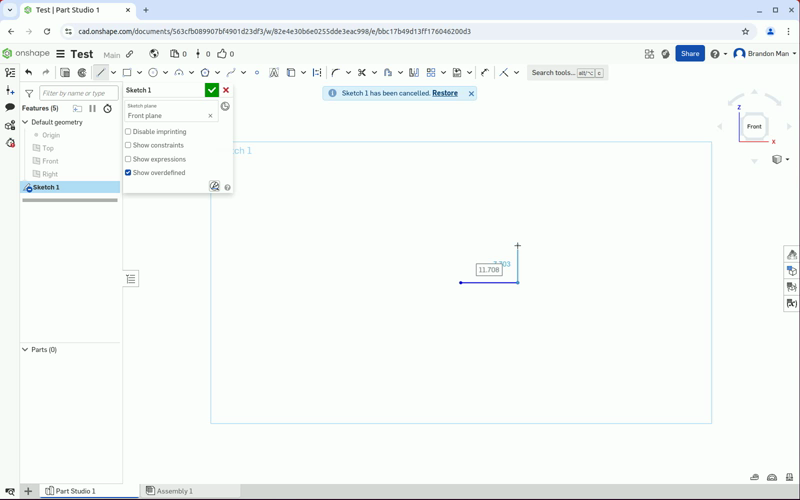
mouse_move(547, 245)
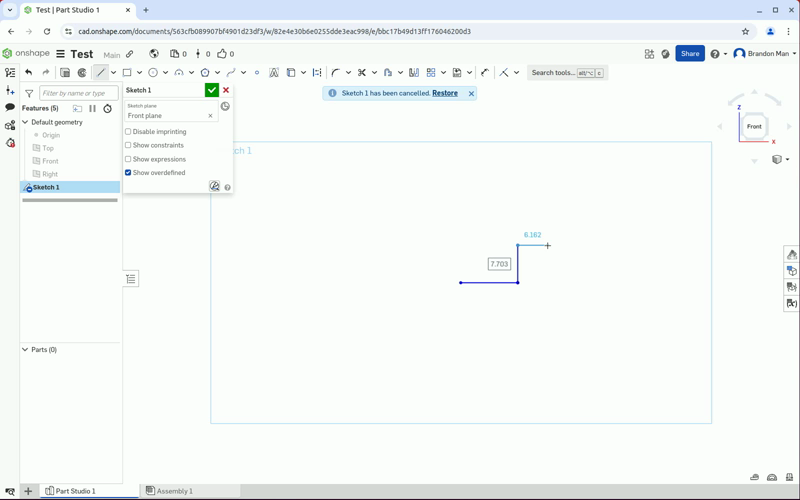
mouse_move(480, 245)
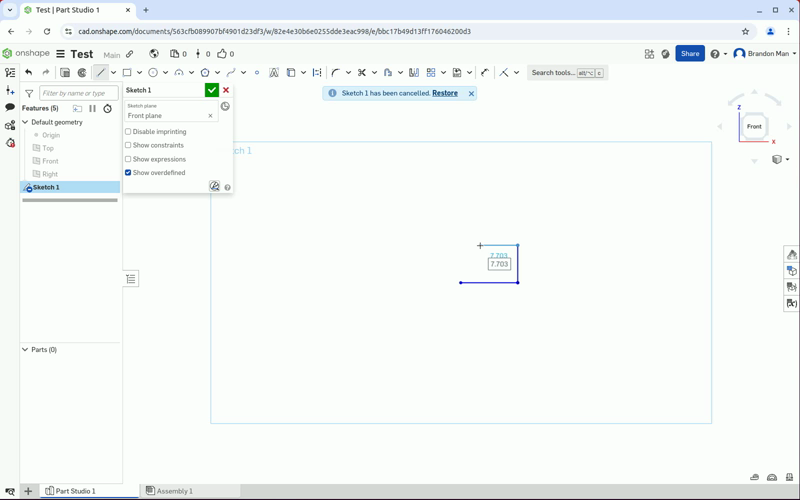
click(480, 245)
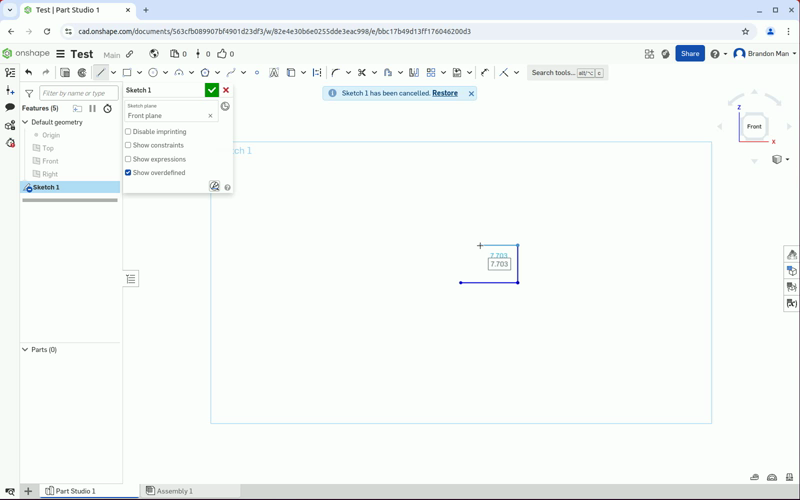
key_up(shift)
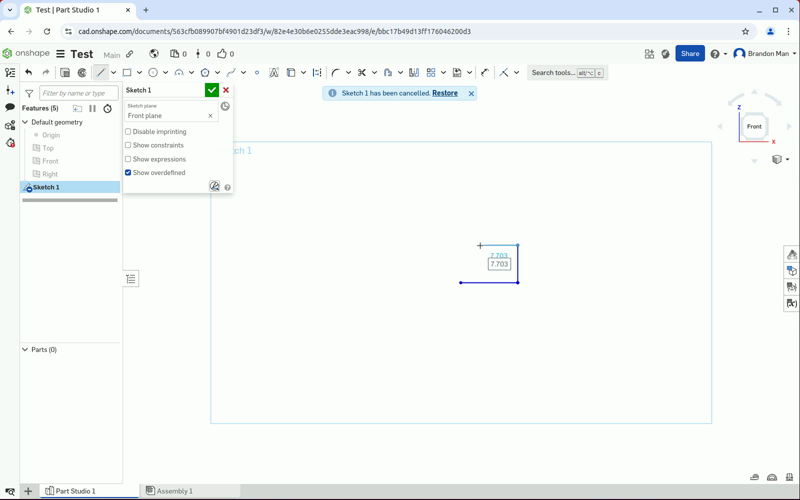
key_down(shift)
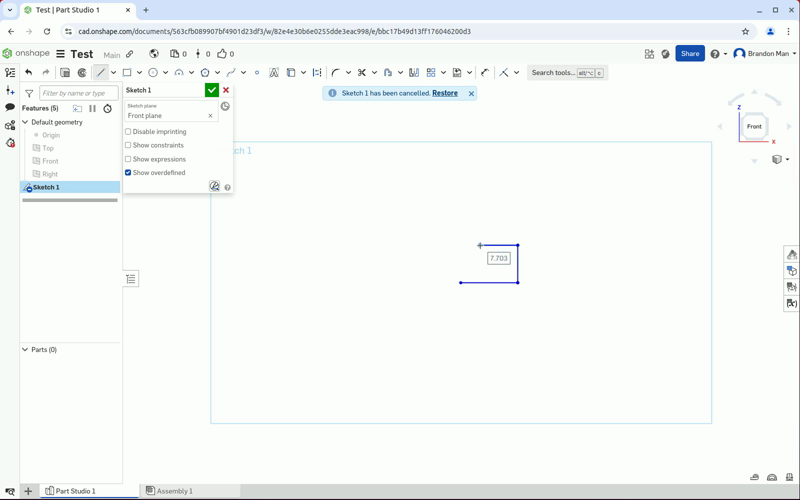
mouse_move(510, 245)
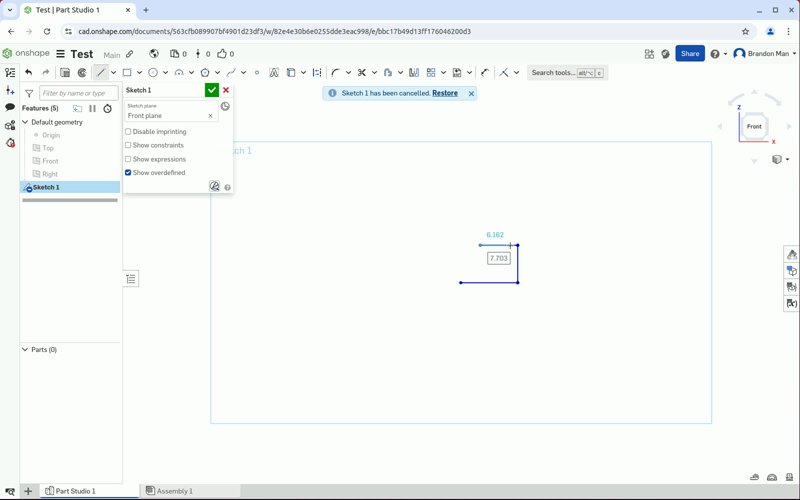
mouse_move(480, 263)
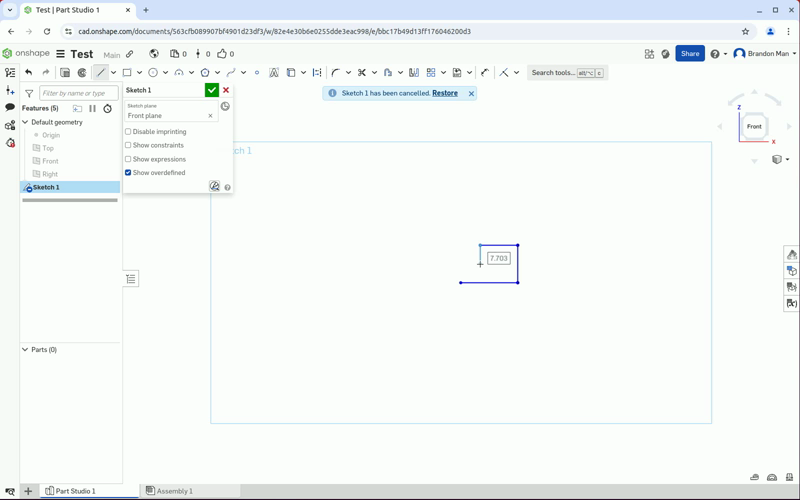
click(480, 263)
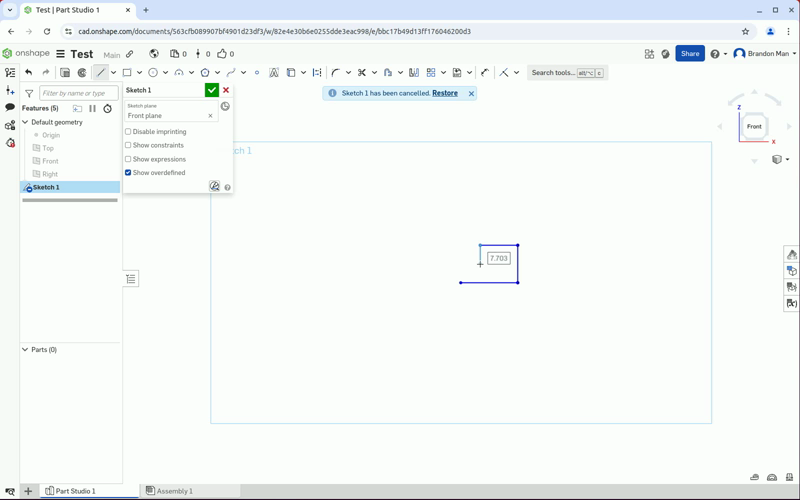
key_up(shift)
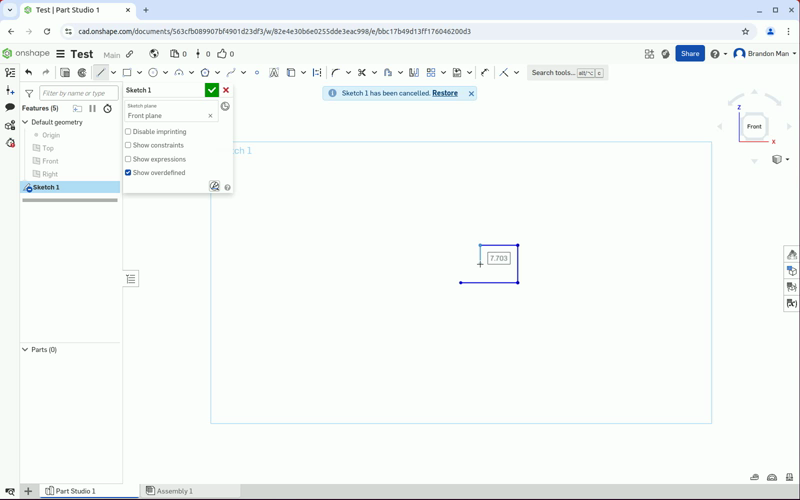
key_down(shift)
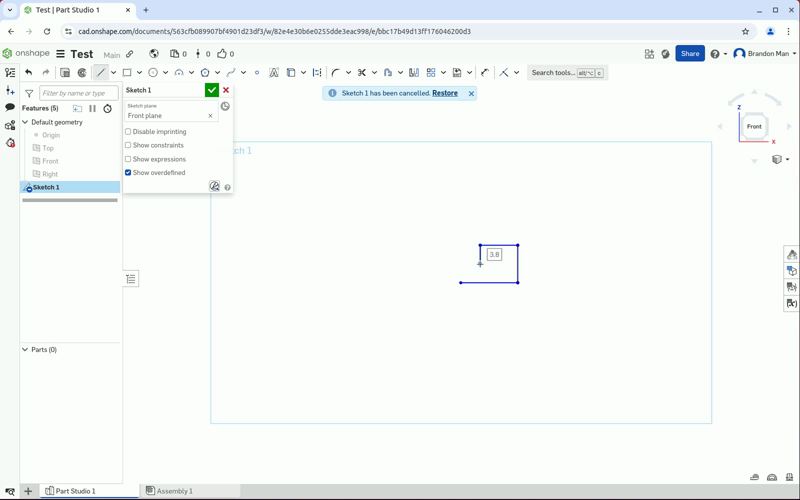
mouse_move(510, 263)
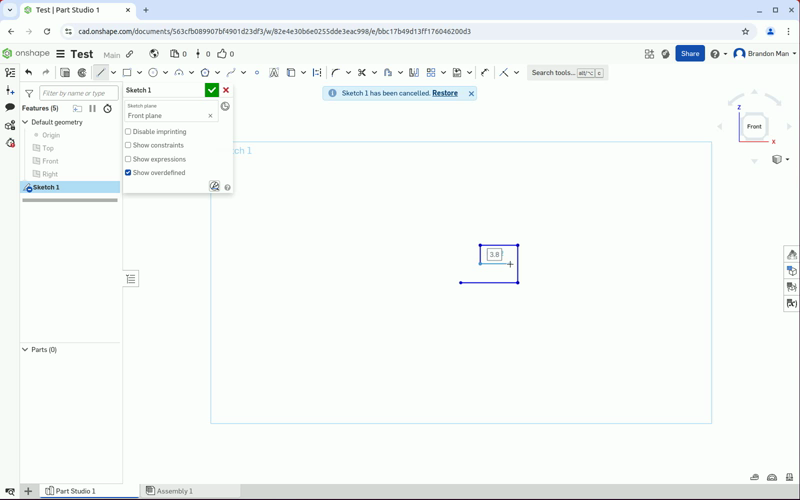
mouse_move(460, 263)
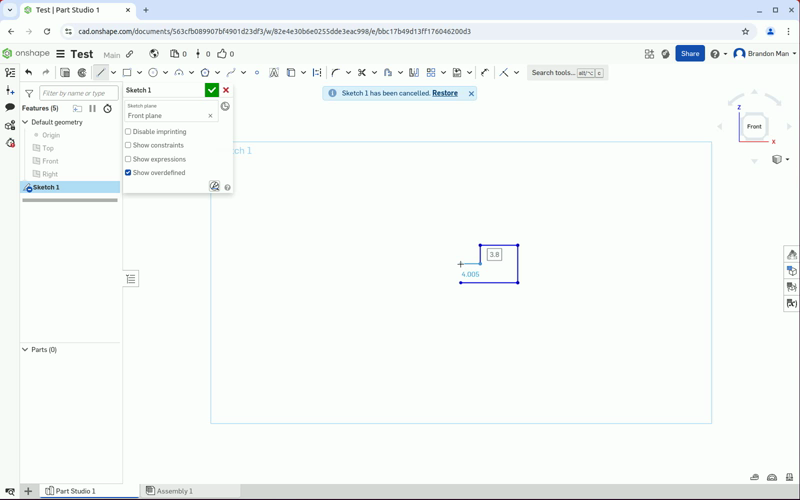
click(460, 263)
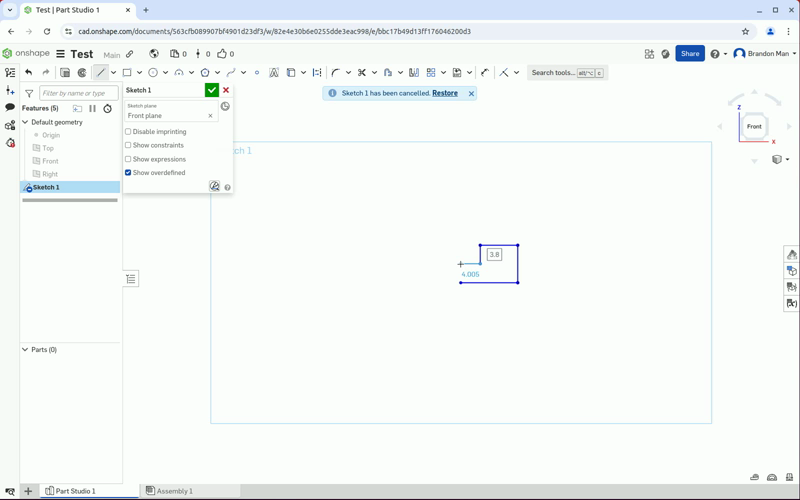
key_up(shift)
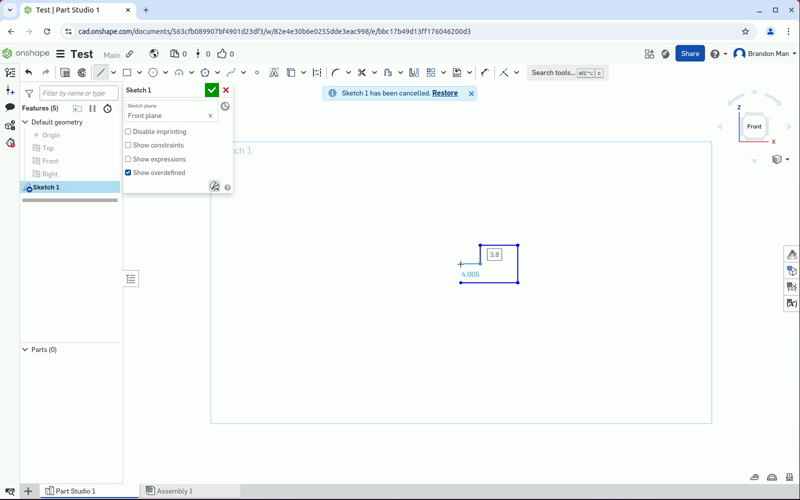
mouse_move(490, 263)
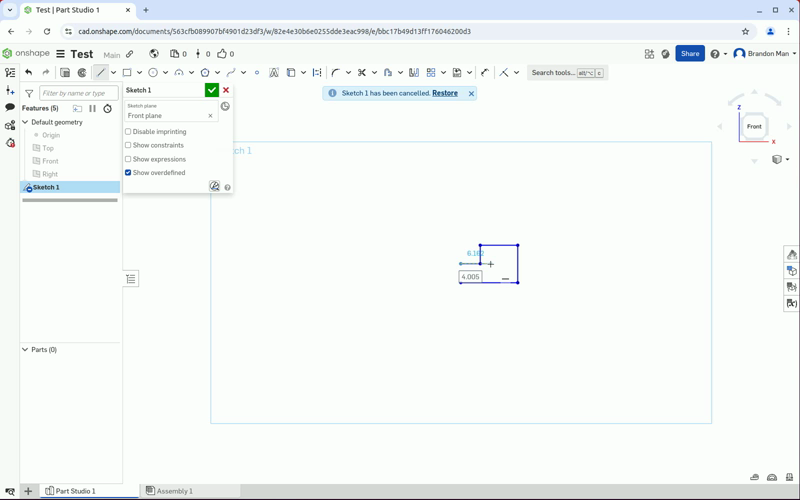
key_down(shift)
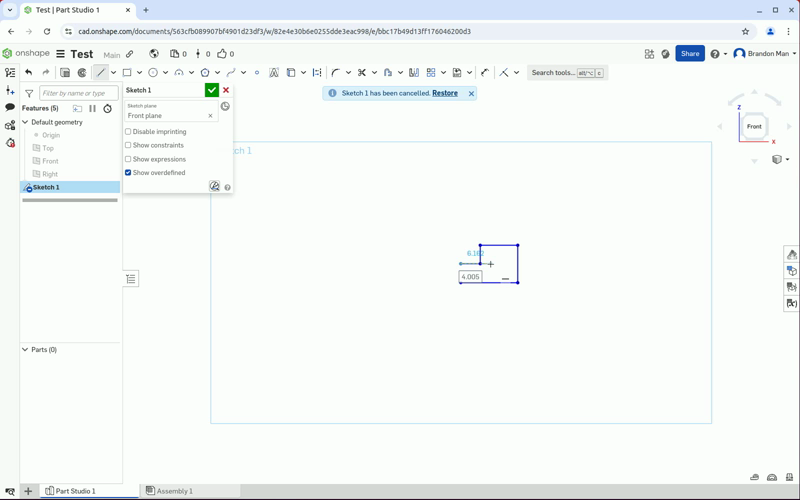
mouse_move(460, 282)
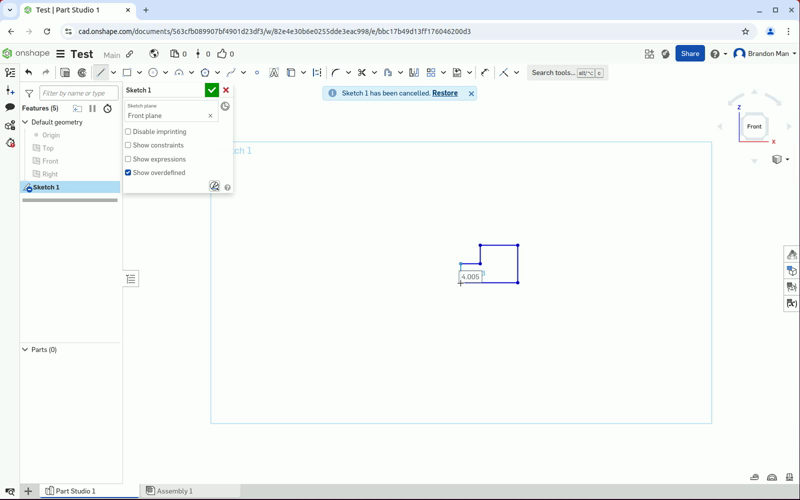
key_up(shift)
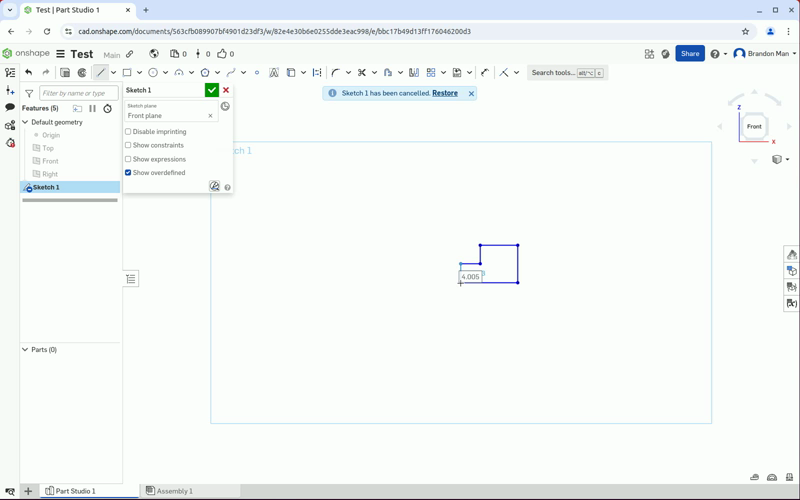
click(460, 282)
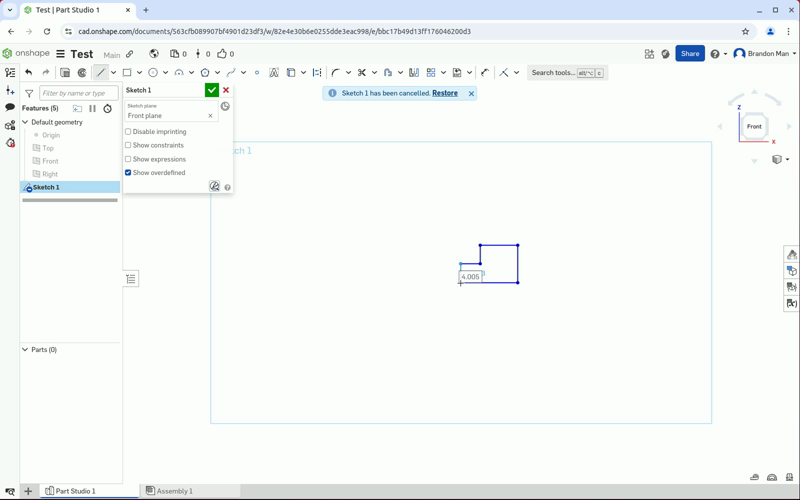
key(esc)
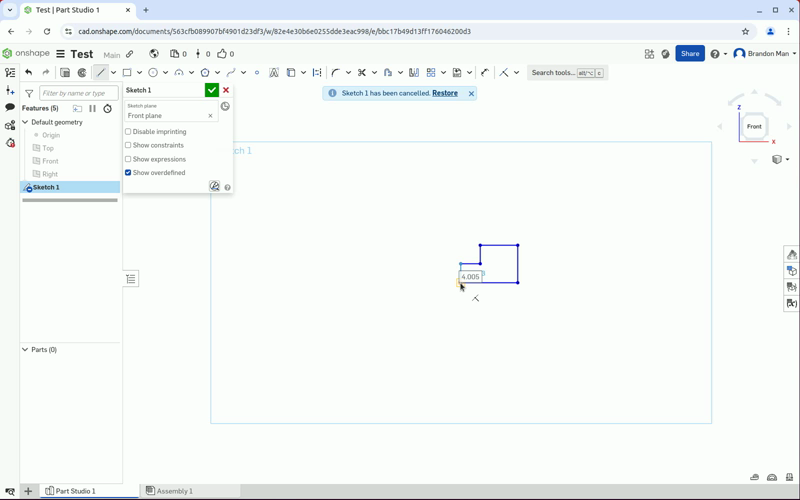
mouse_move(485, 248)
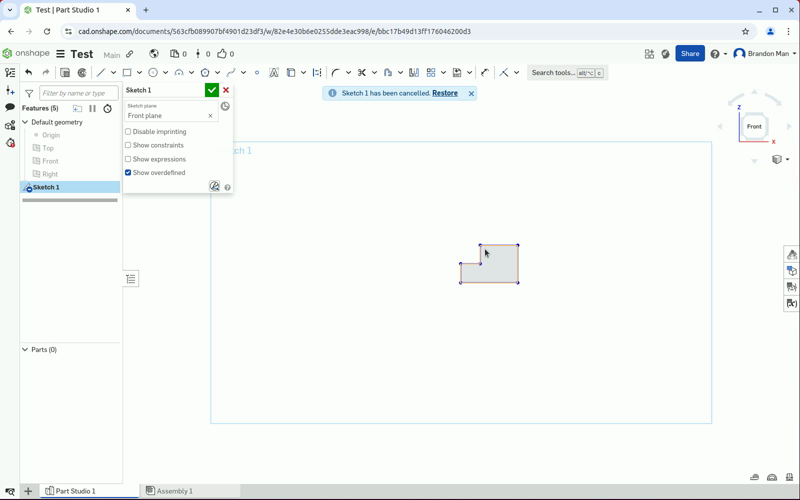
scroll(6)
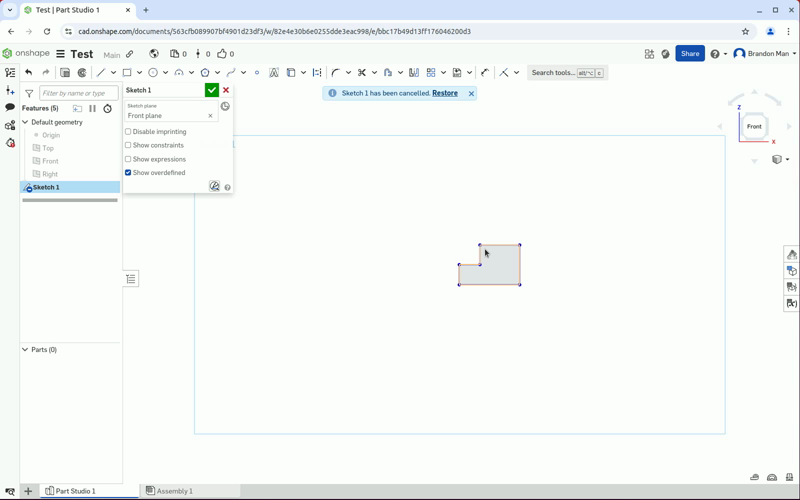
scroll(6)
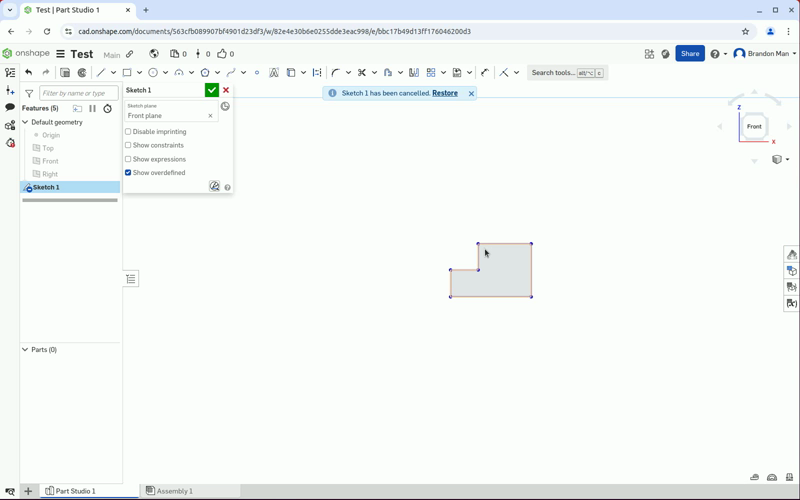
scroll(6)
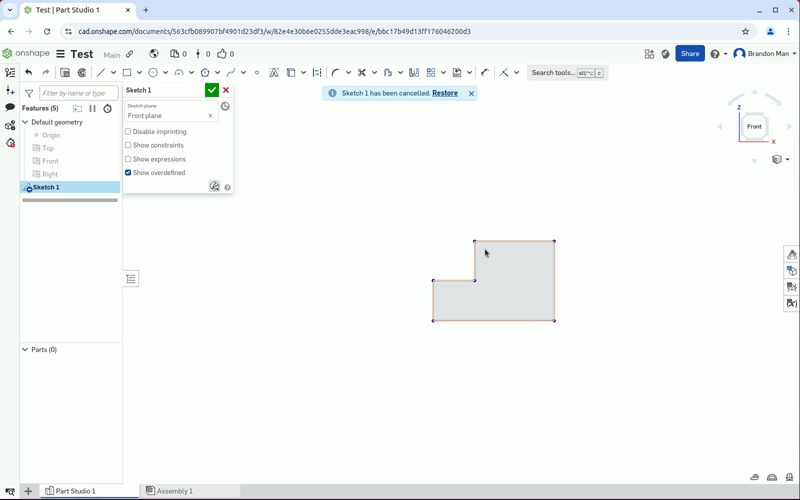
scroll(6)
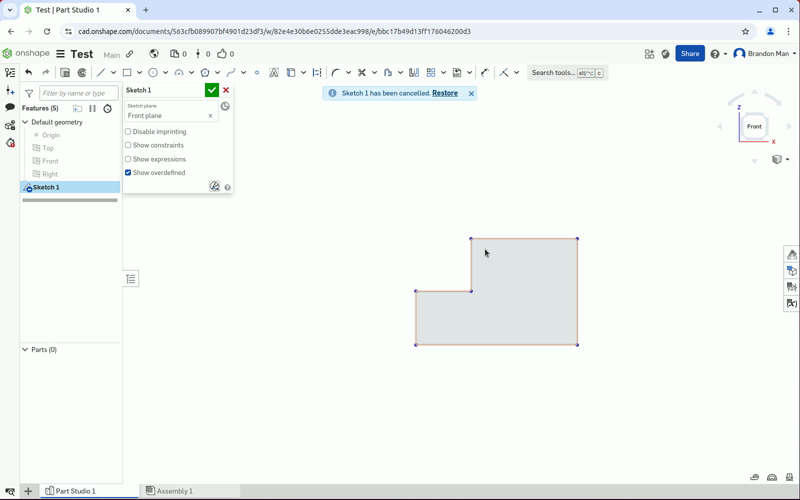
scroll(6)
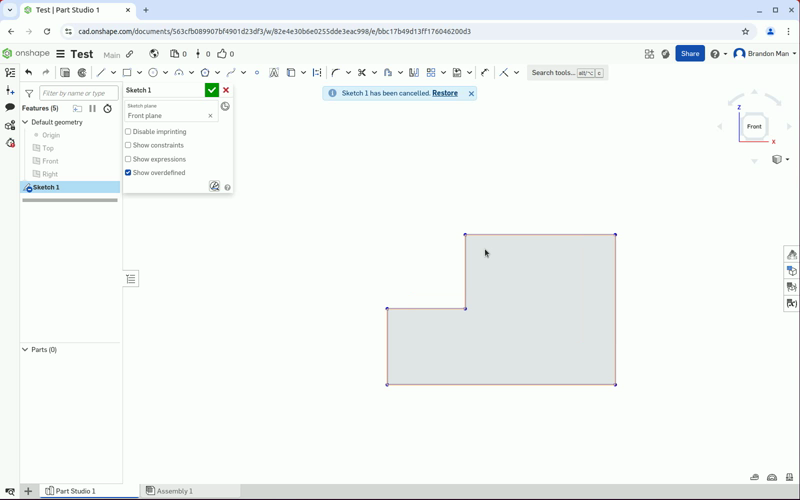
scroll(6)
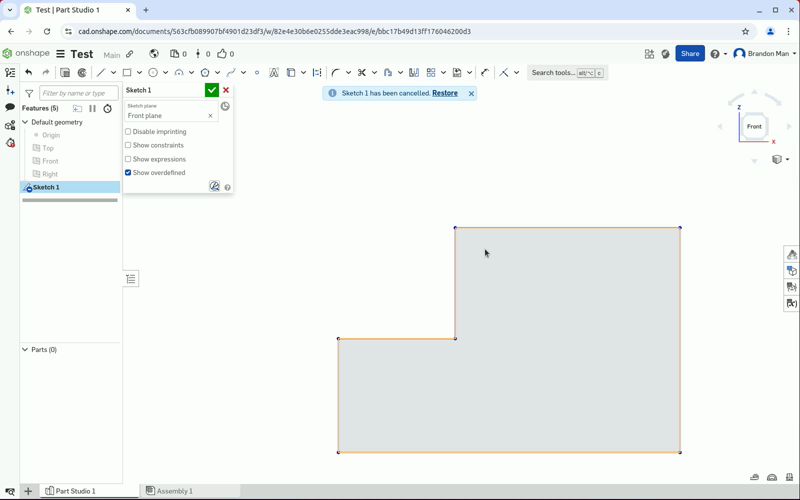
scroll(6)
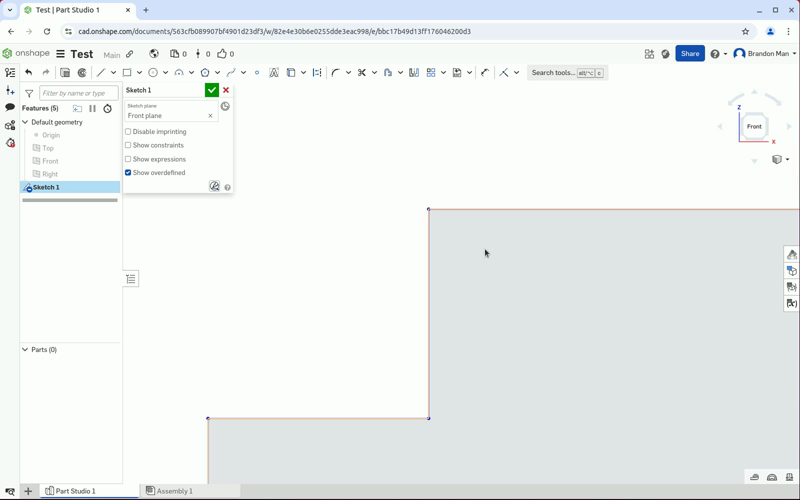
click(485, 248)
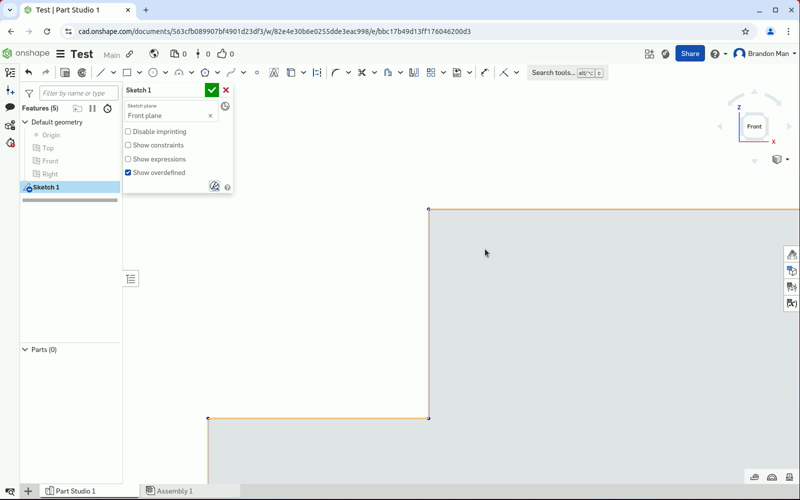
scroll(-6)
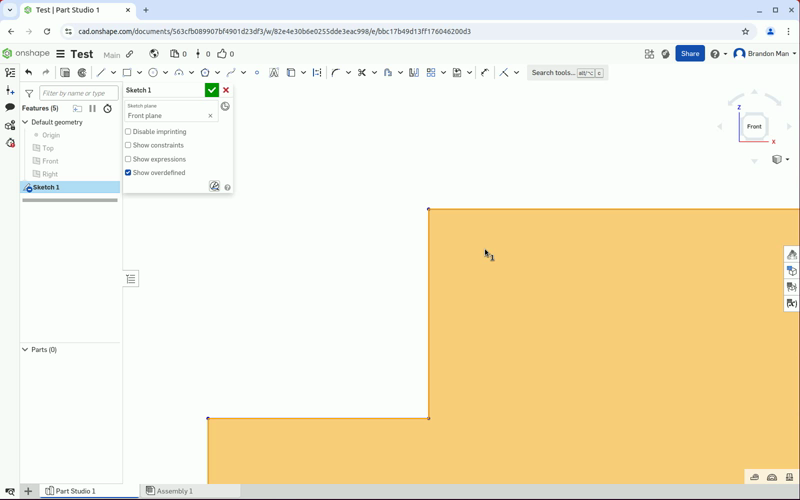
scroll(-6)
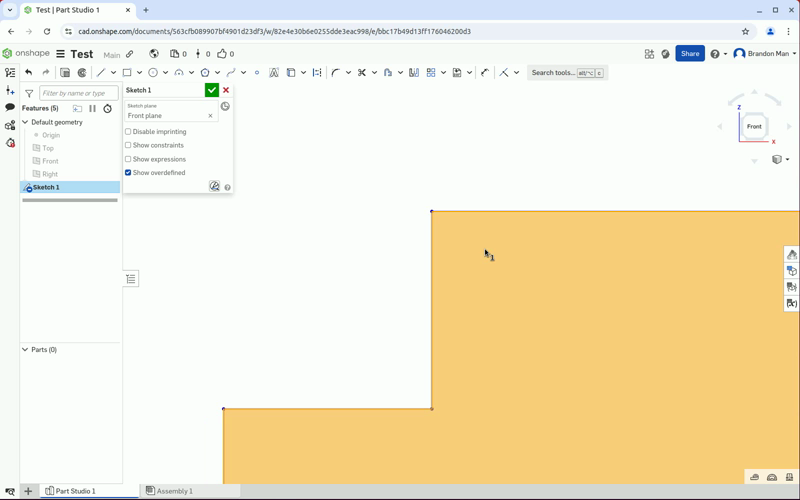
scroll(-6)
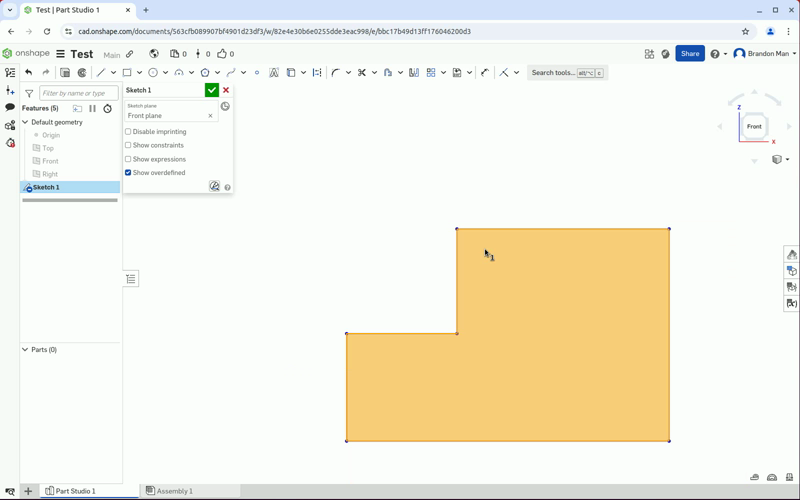
scroll(-6)
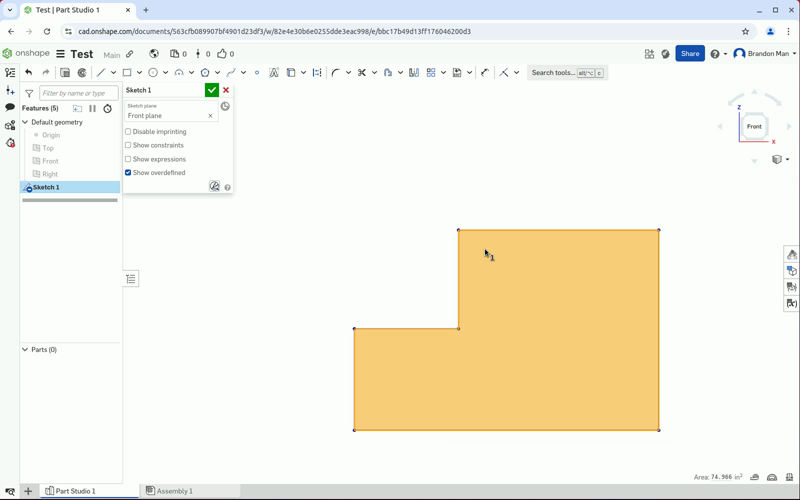
scroll(-6)
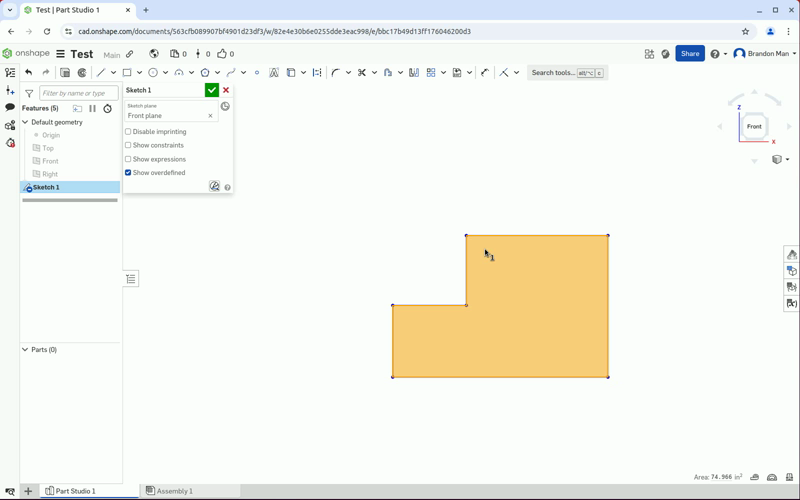
scroll(-6)
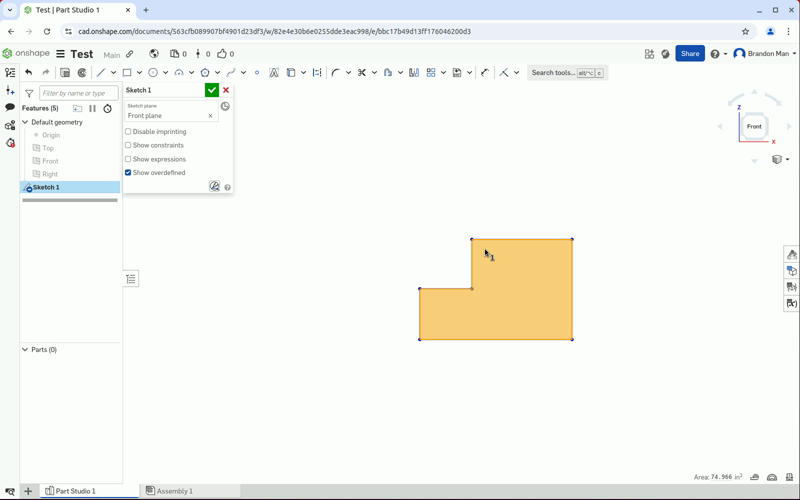
scroll(-6)
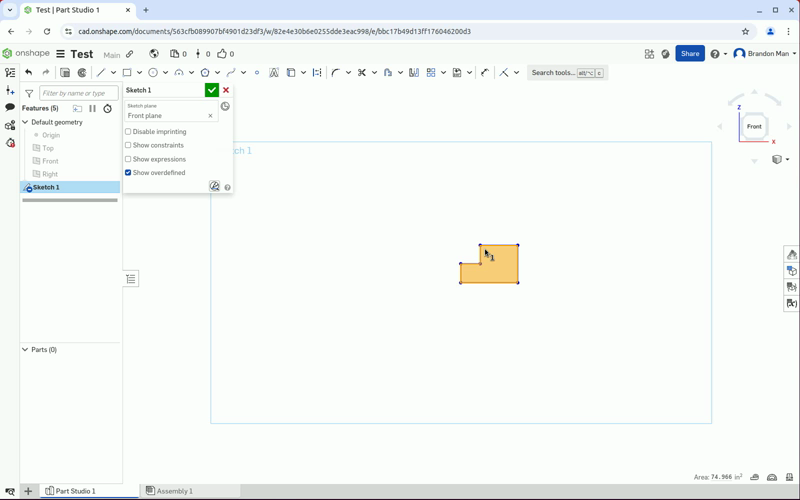
mouse_move(73, 352)
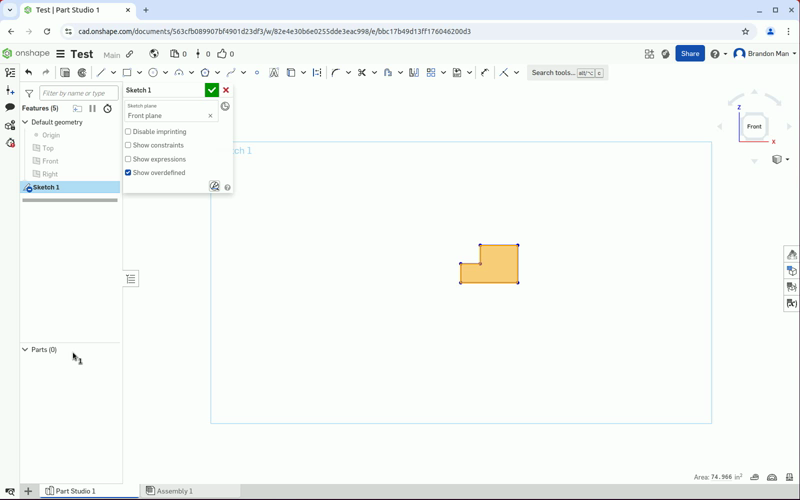
key(shift+y)
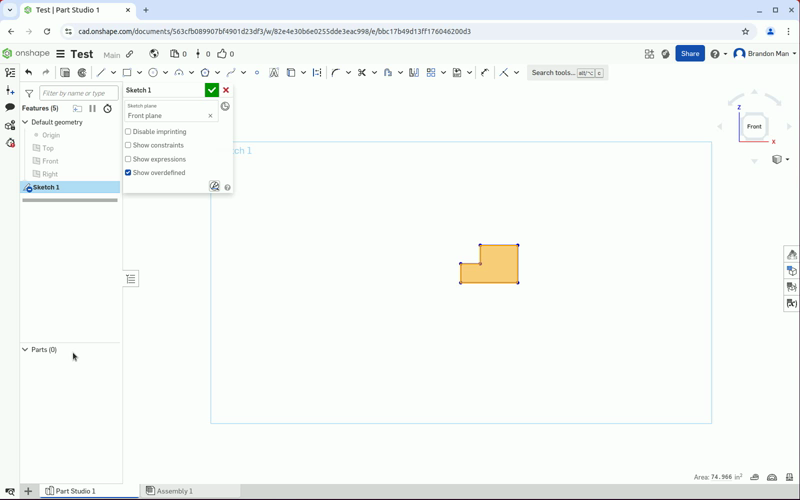
key(shift+e)
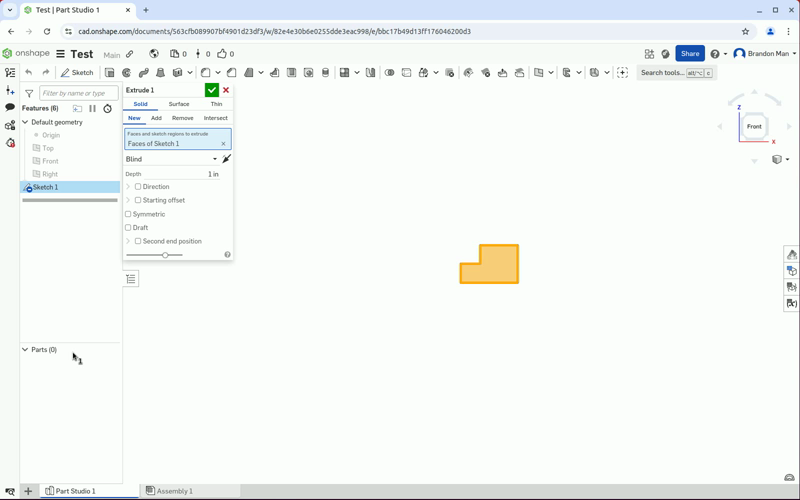
mouse_move(143, 106)
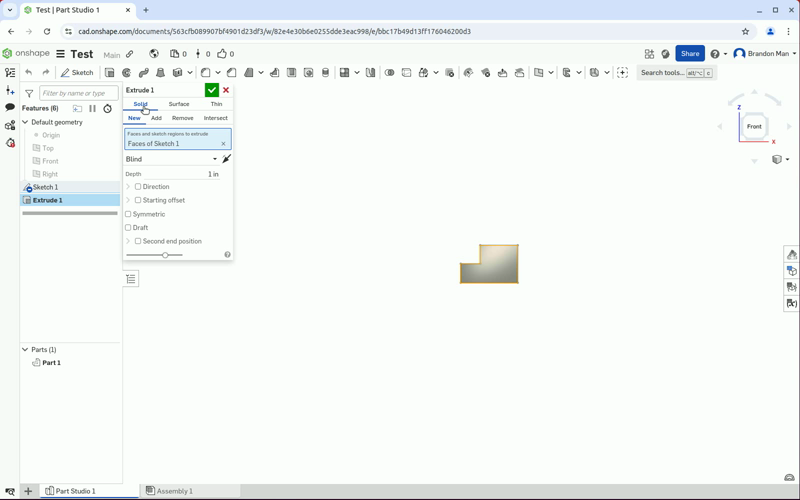
click(143, 106)
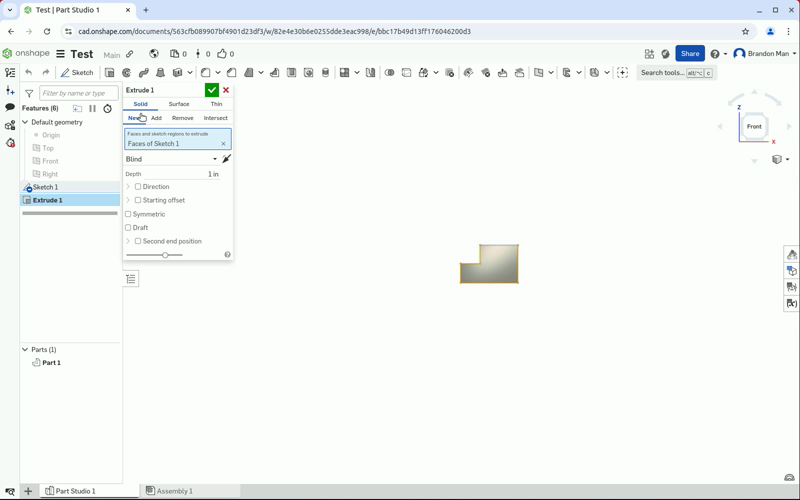
mouse_move(137, 120)
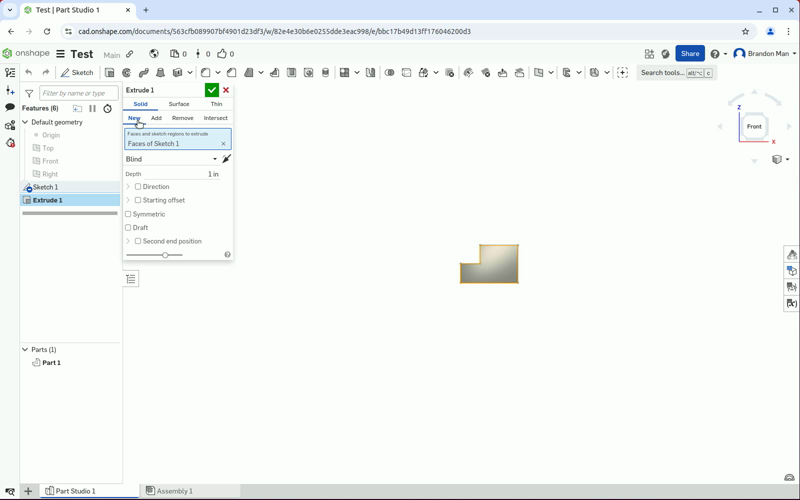
click(137, 120)
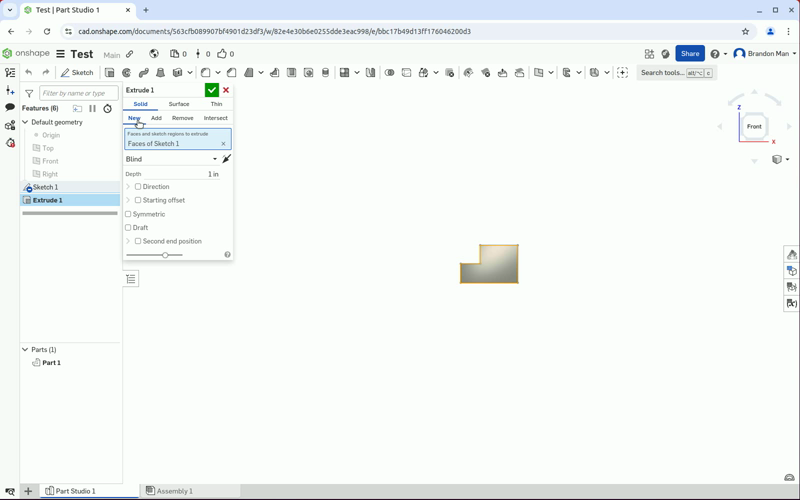
key(tab, 4)
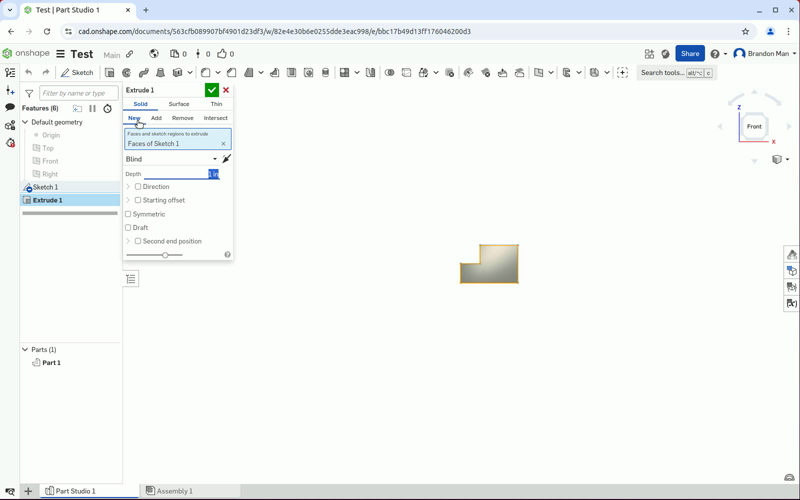
text(-23.108)
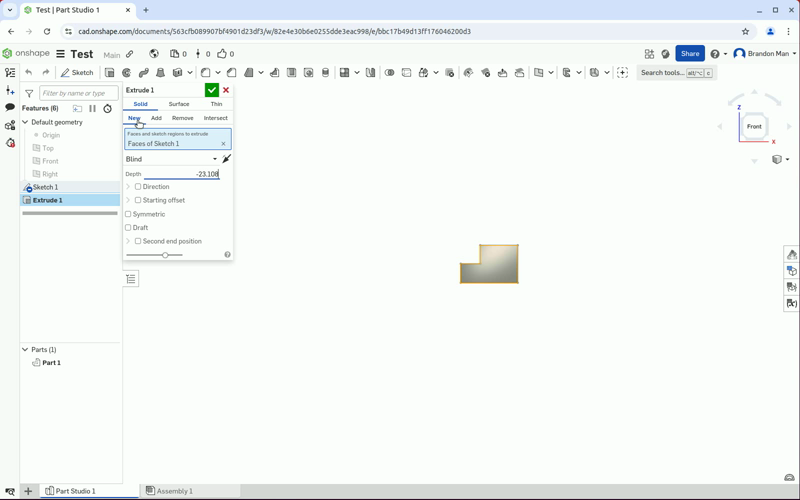
key(enter)
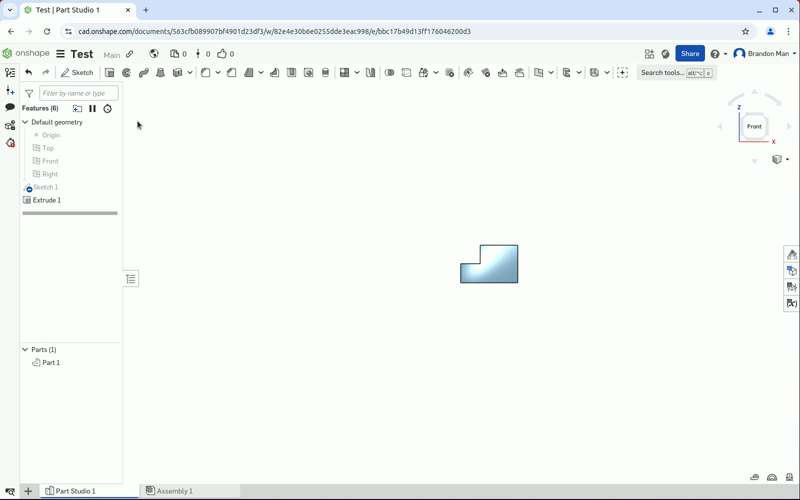
key(shift+h)
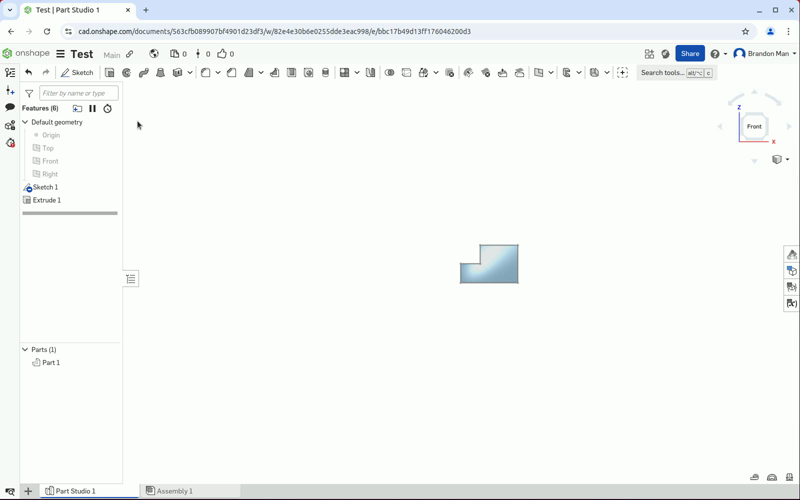
key(shift+h)
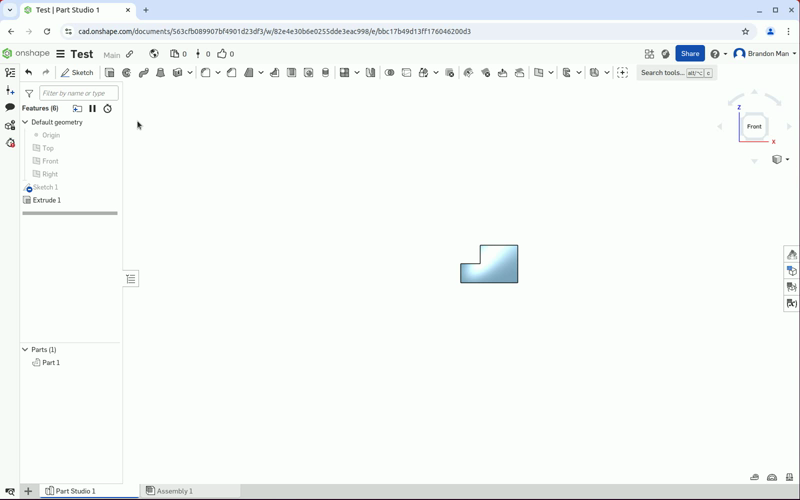
mouse_move(73, 189)
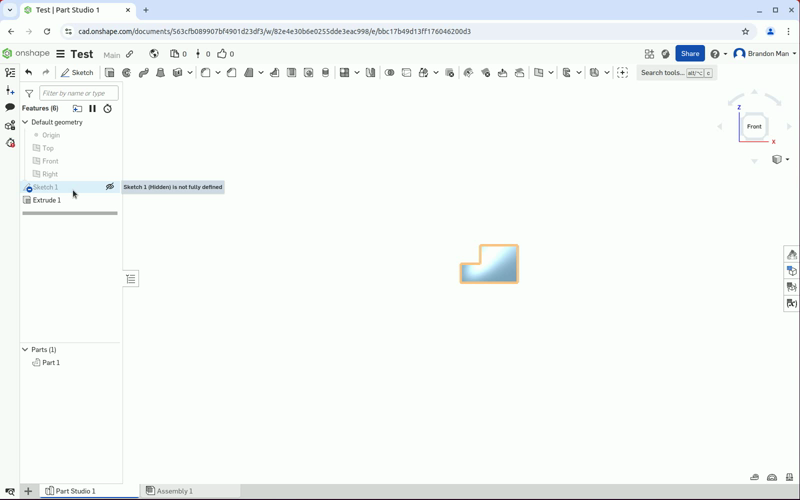
click(73, 189)
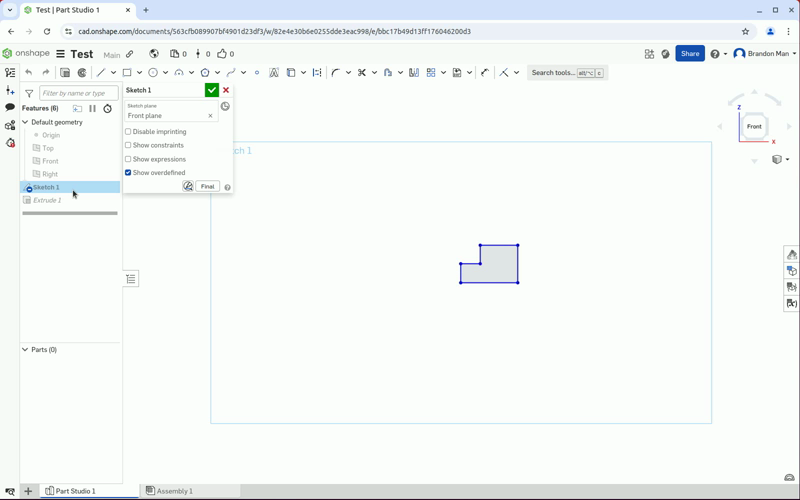
mouse_move(229, 92)
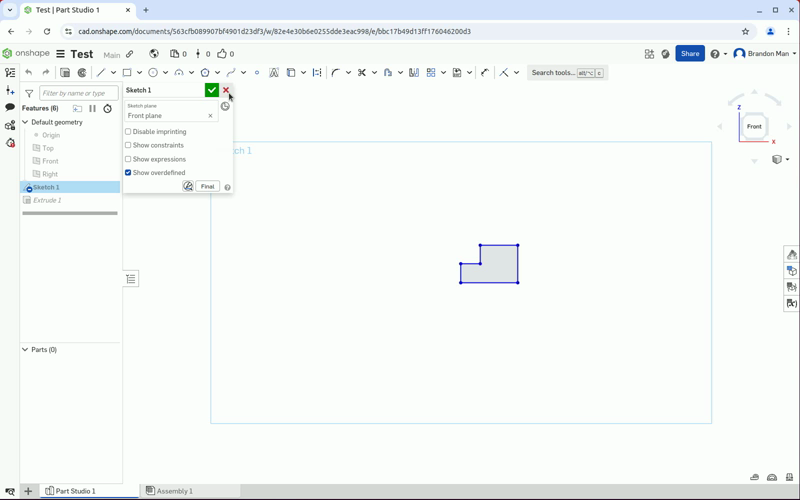
click(229, 92)
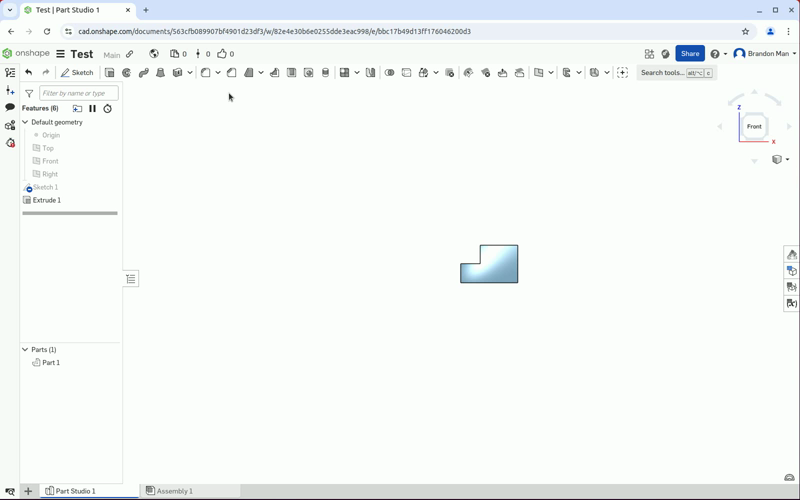
mouse_move(73, 352)
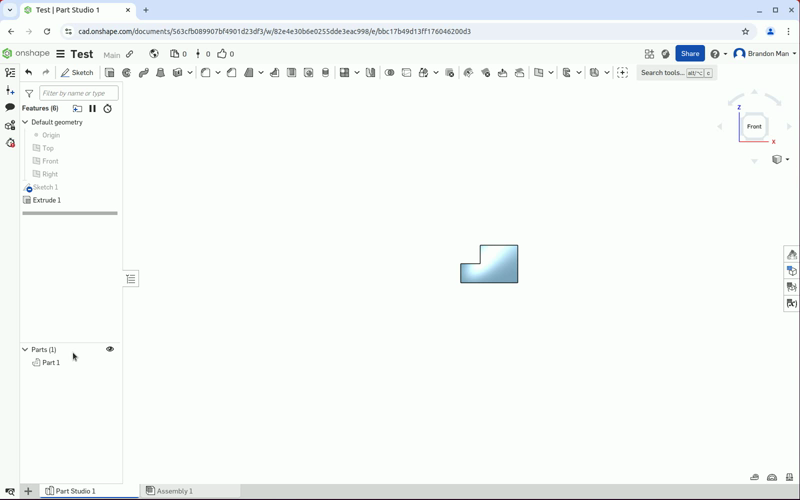
key(y)
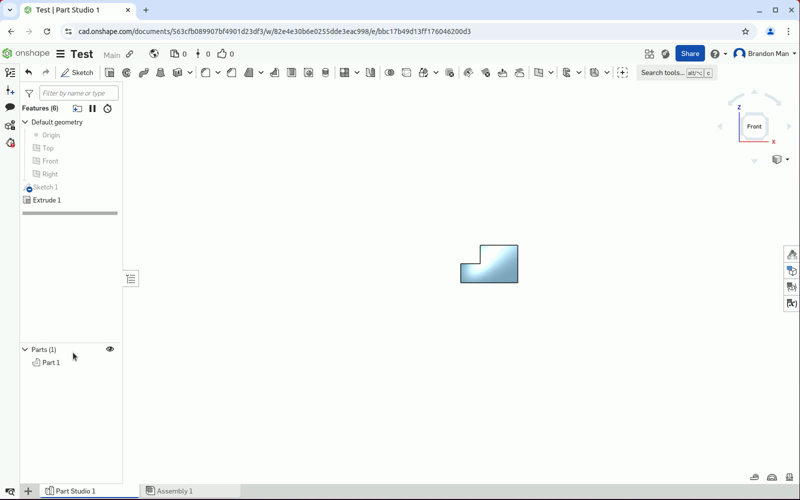
key(shift+p)
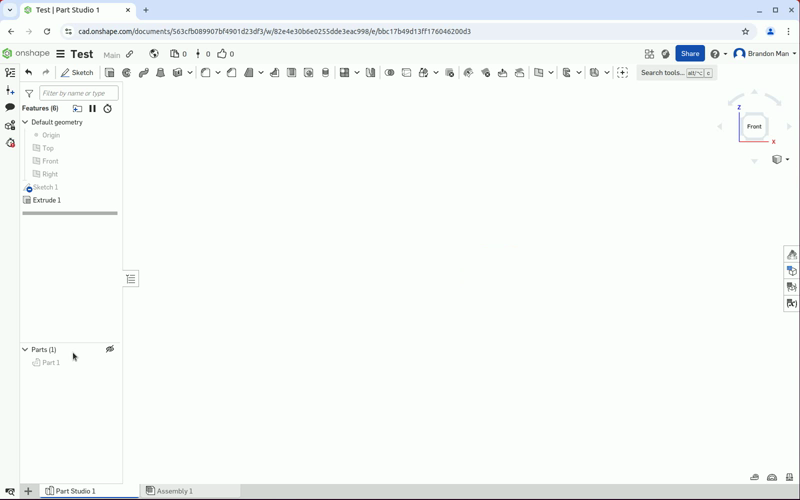
key(space)
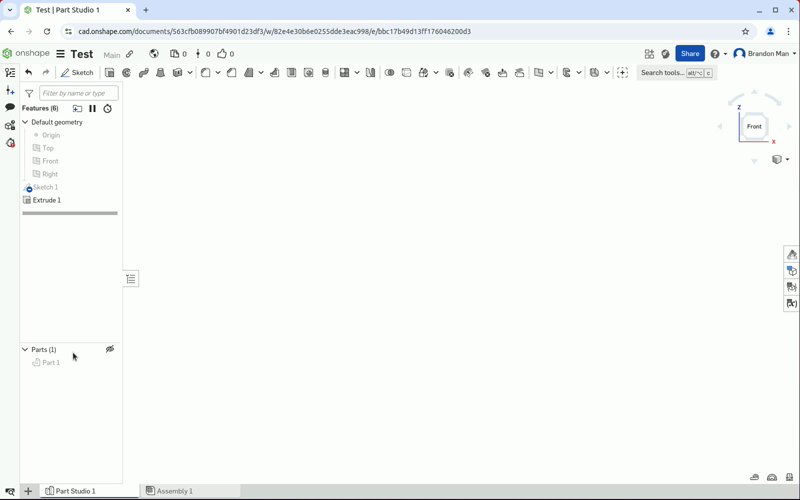
key_down(shift)
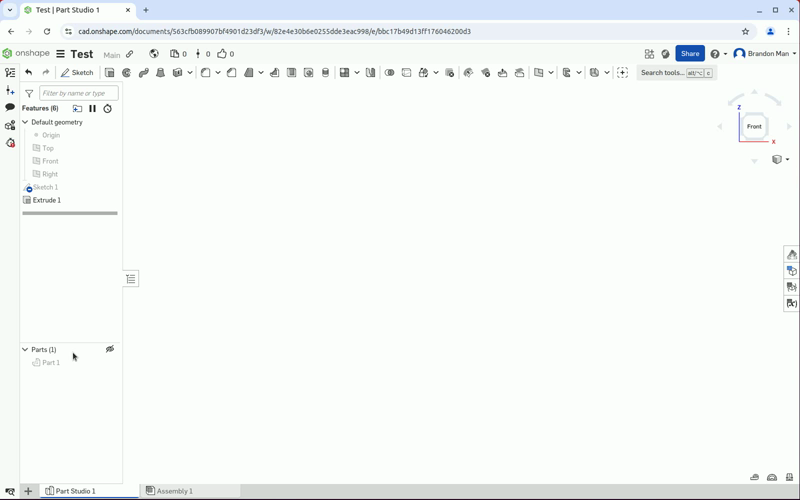
key(left)
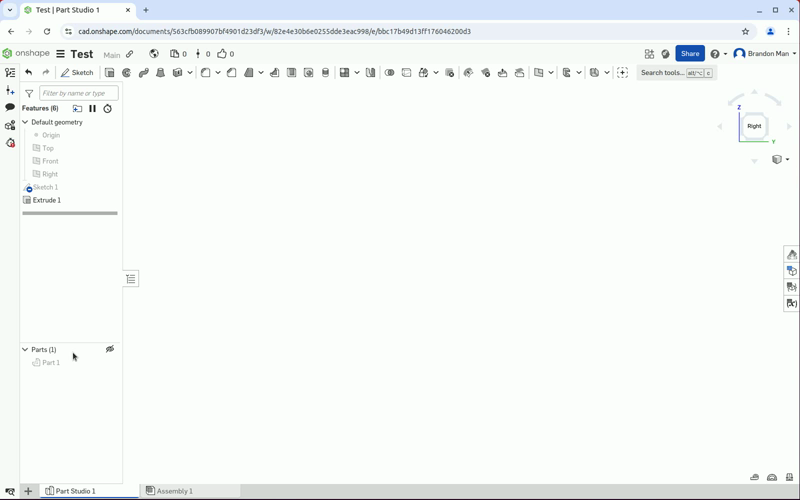
key_up(shift)
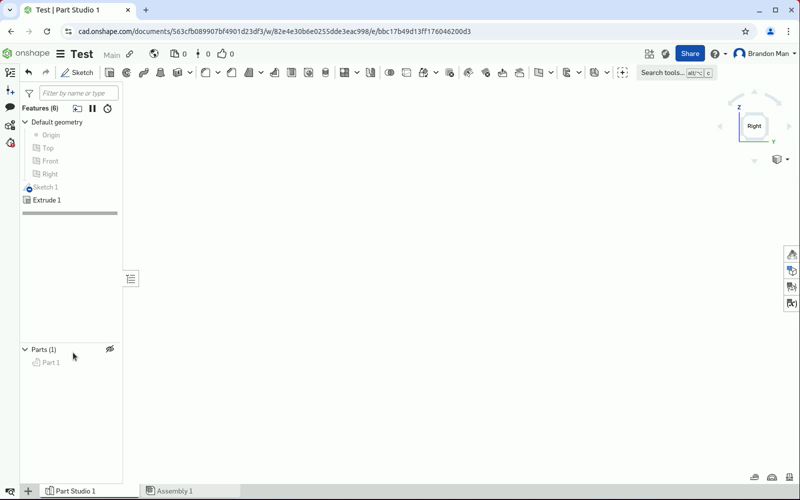
mouse_move(73, 352)
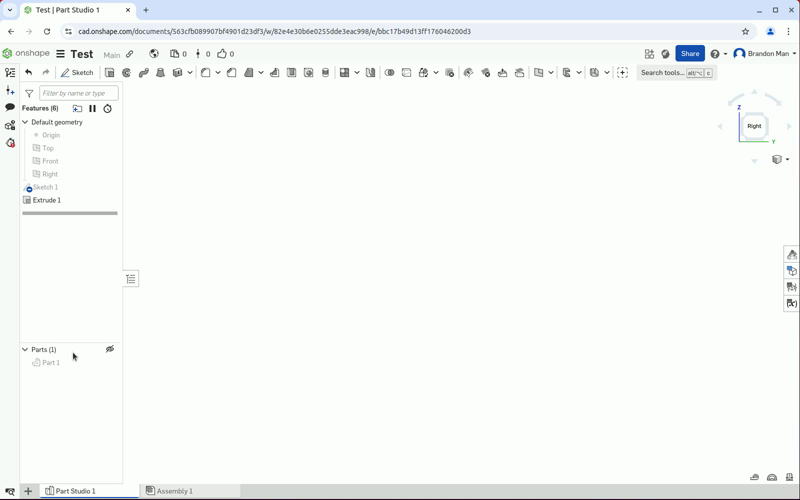
key(shift+y)
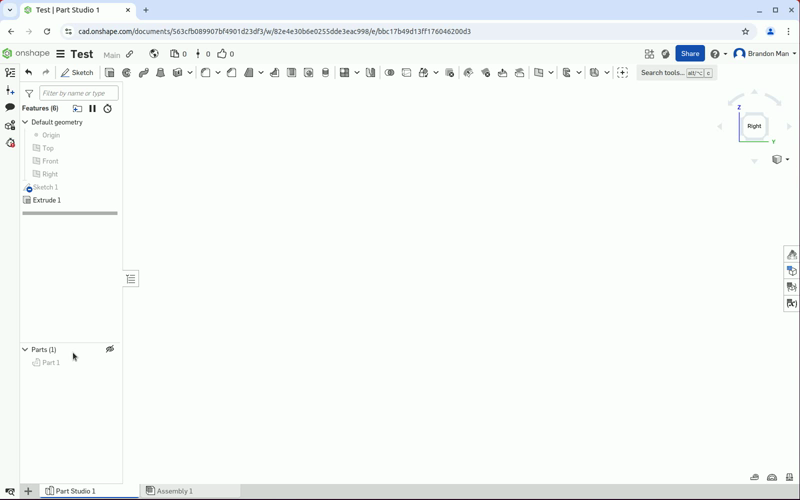
key(shift+s)
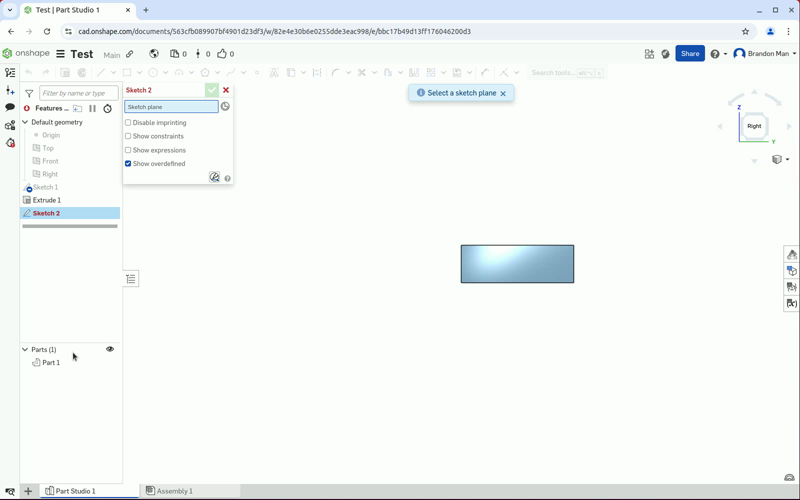
mouse_move(73, 176)
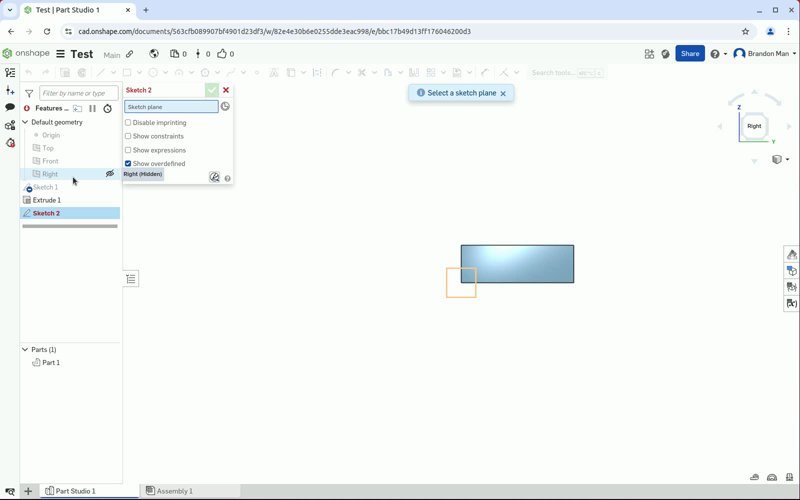
click(73, 176)
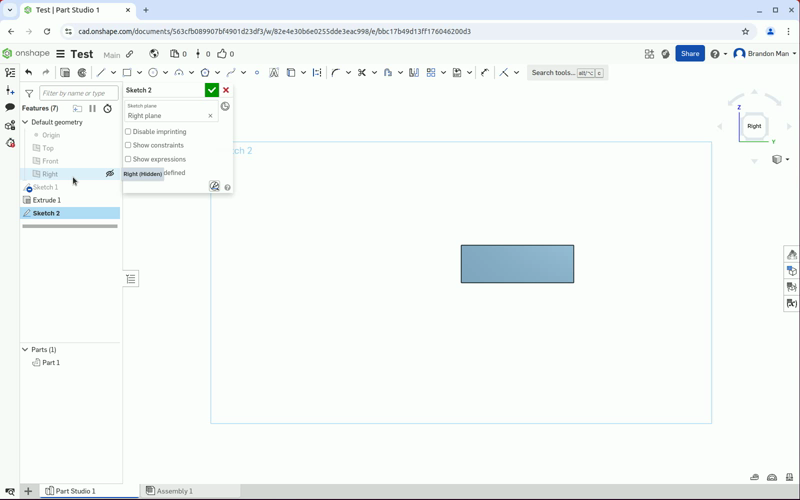
mouse_move(73, 352)
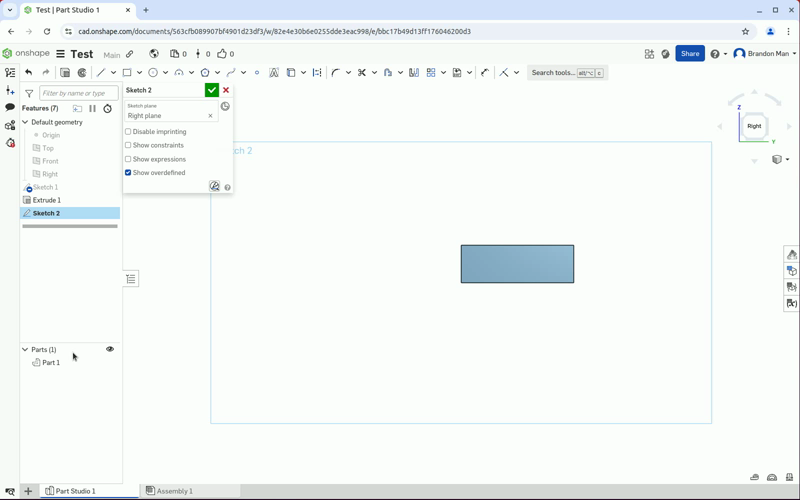
key(y)
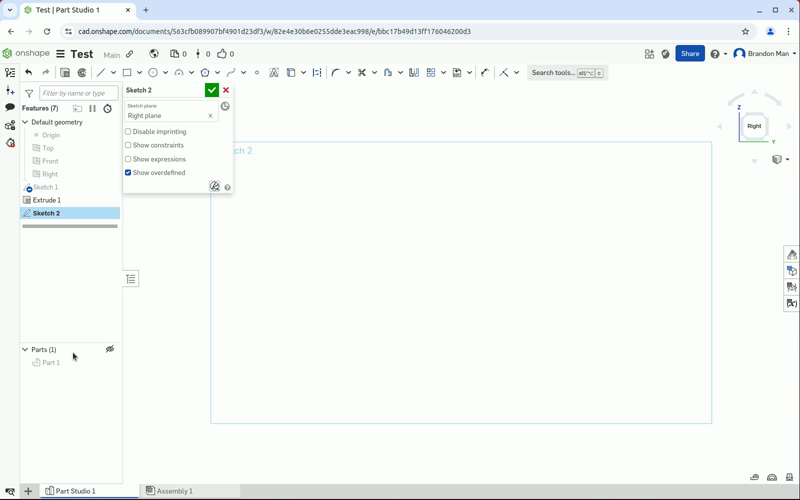
key(l)
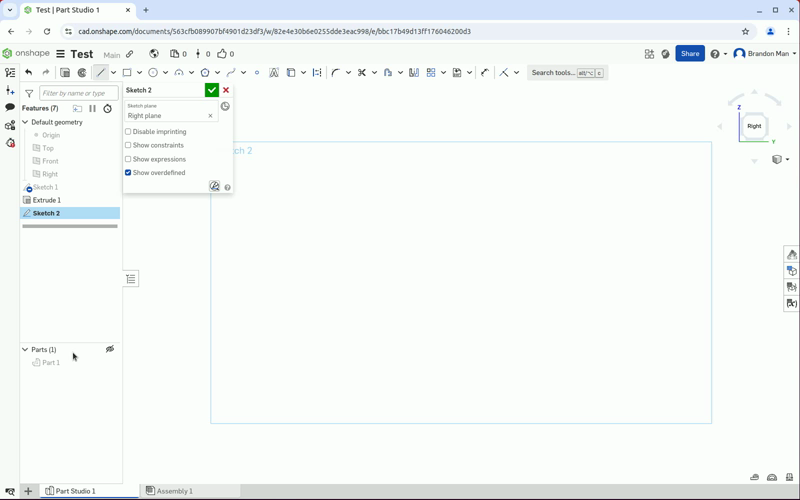
key_down(shift)
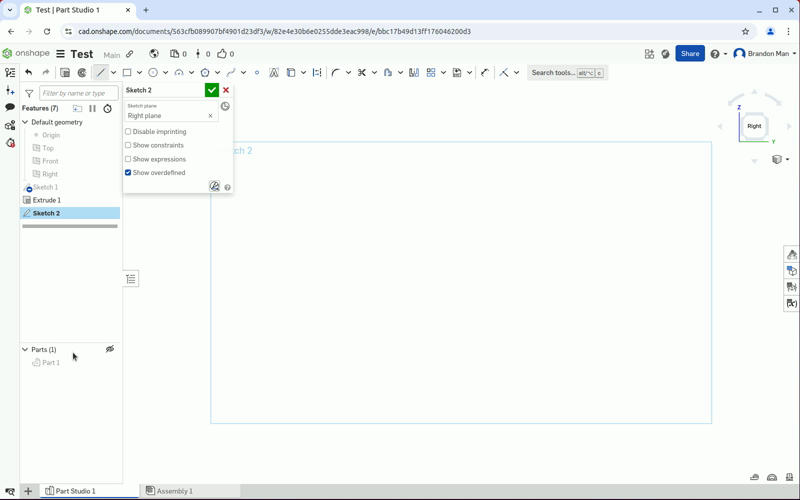
mouse_move(460, 282)
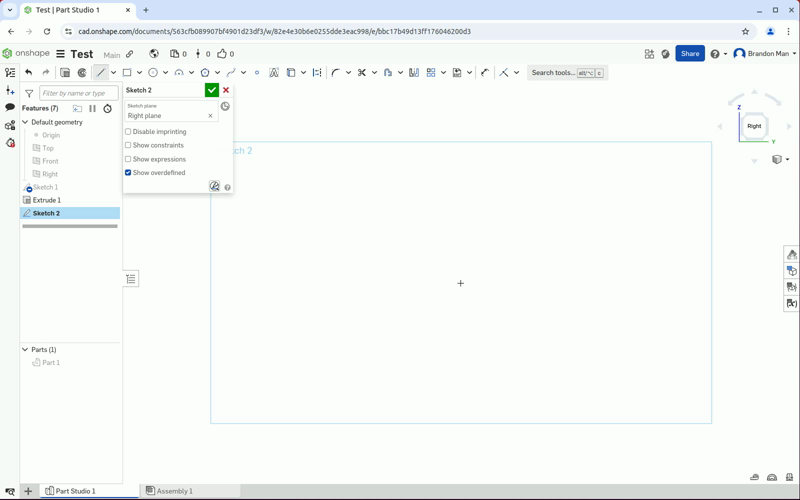
click(460, 282)
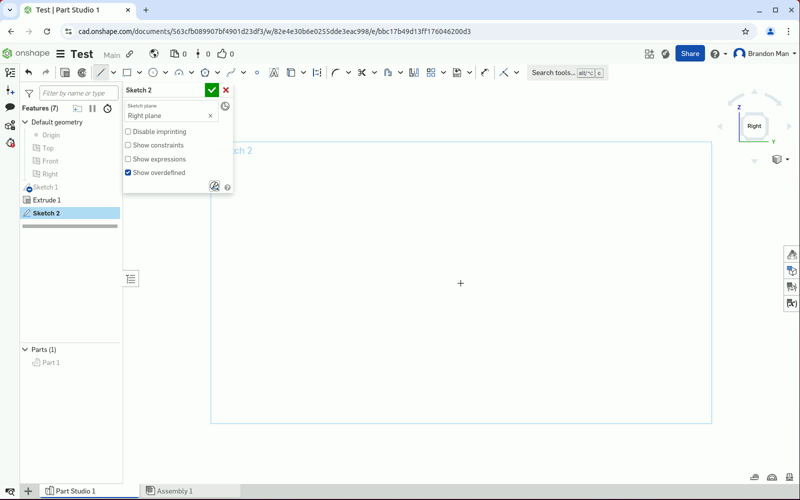
key_up(shift)
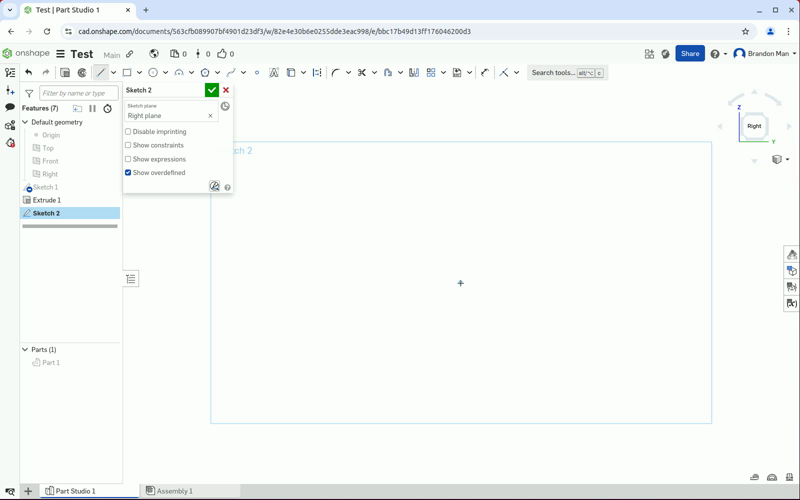
key_down(shift)
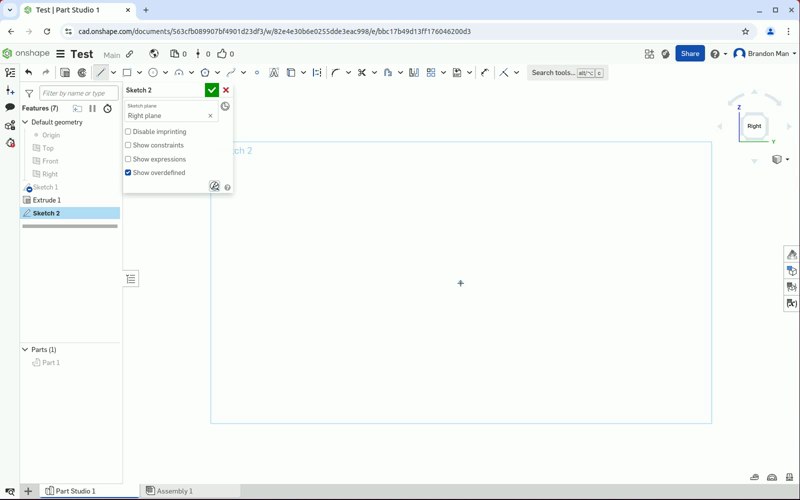
mouse_move(573, 282)
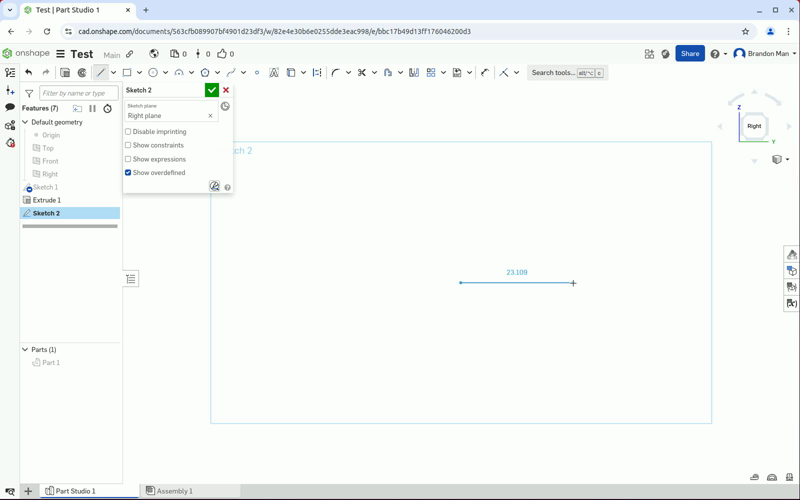
click(573, 282)
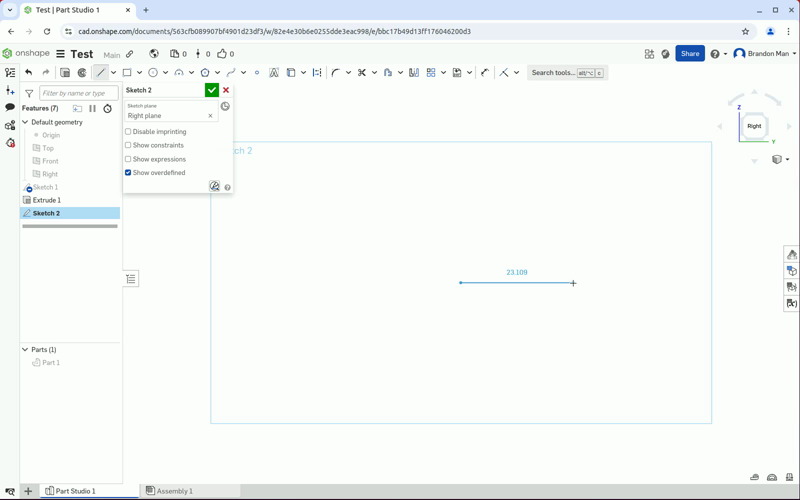
key_up(shift)
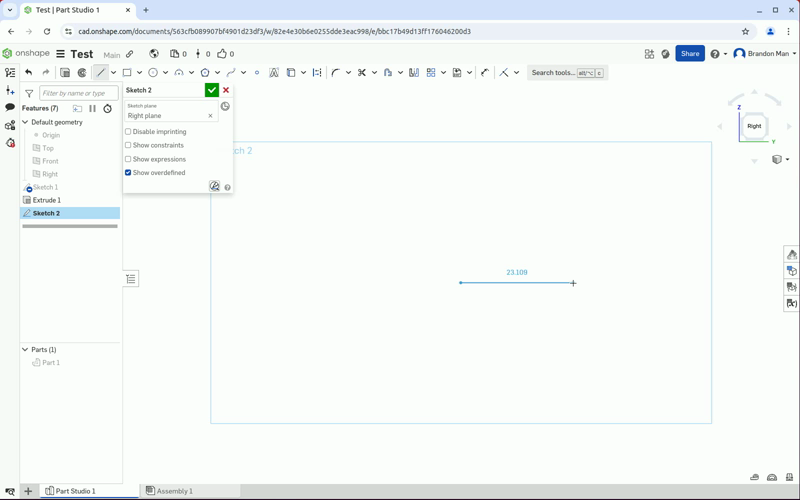
key_down(shift)
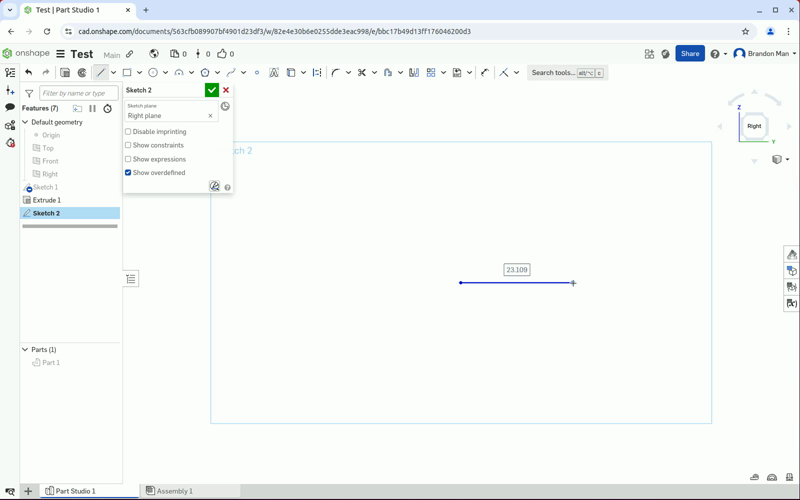
mouse_move(589, 282)
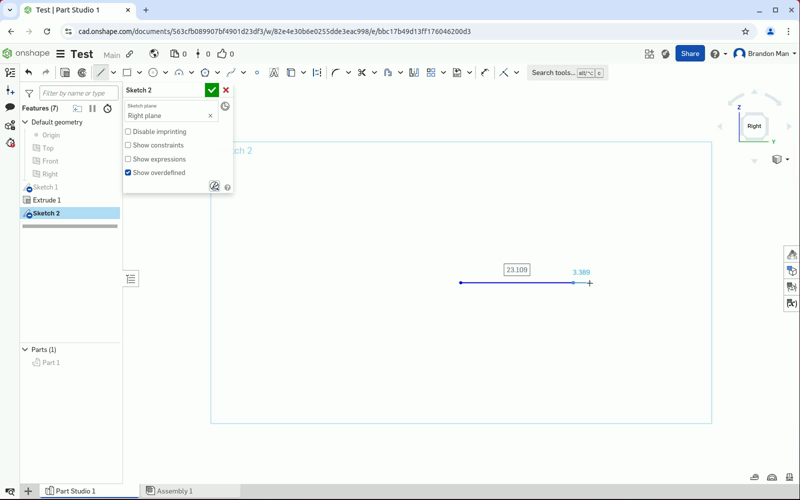
mouse_move(573, 245)
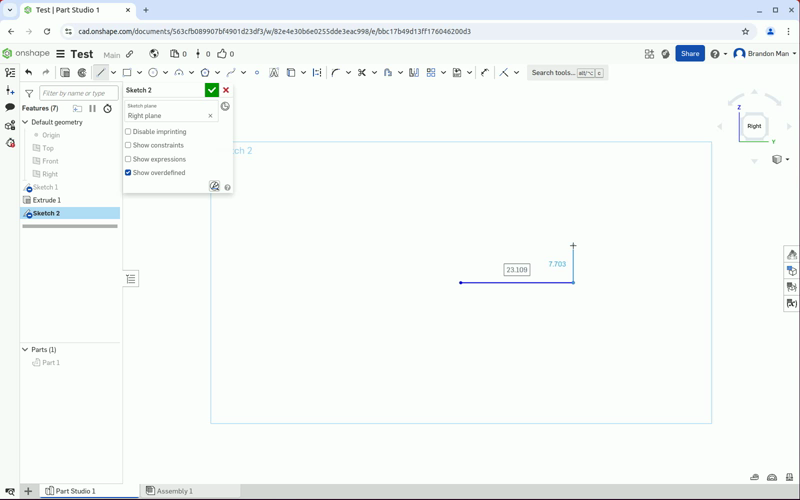
click(573, 245)
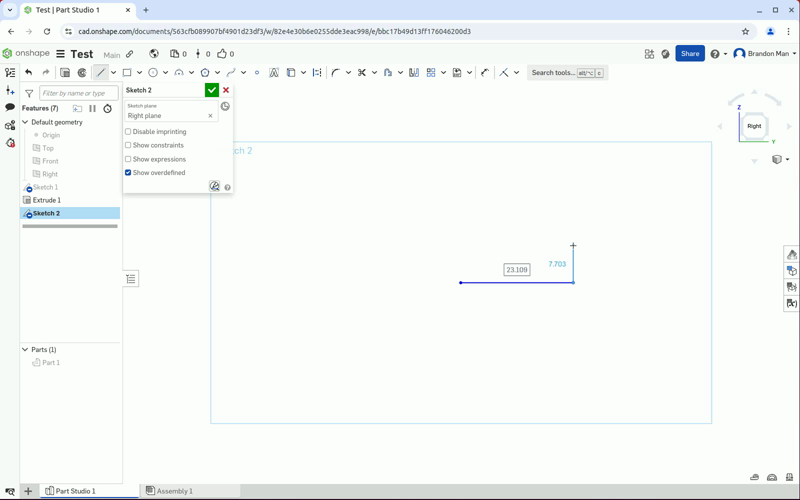
key_up(shift)
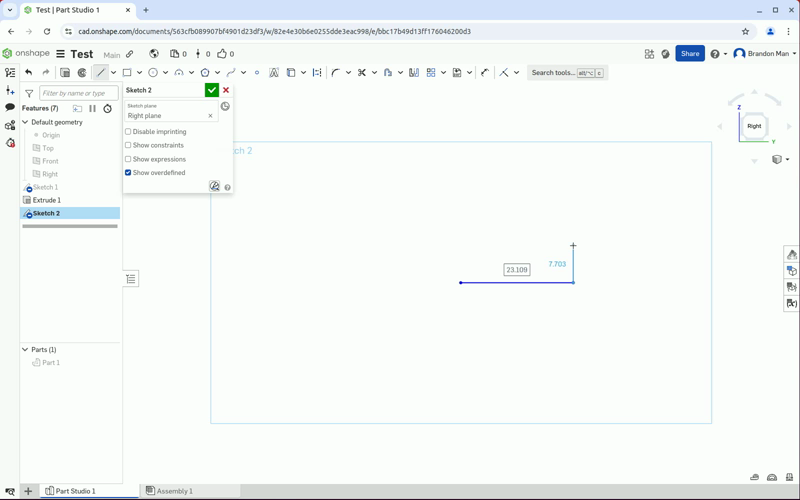
key_down(shift)
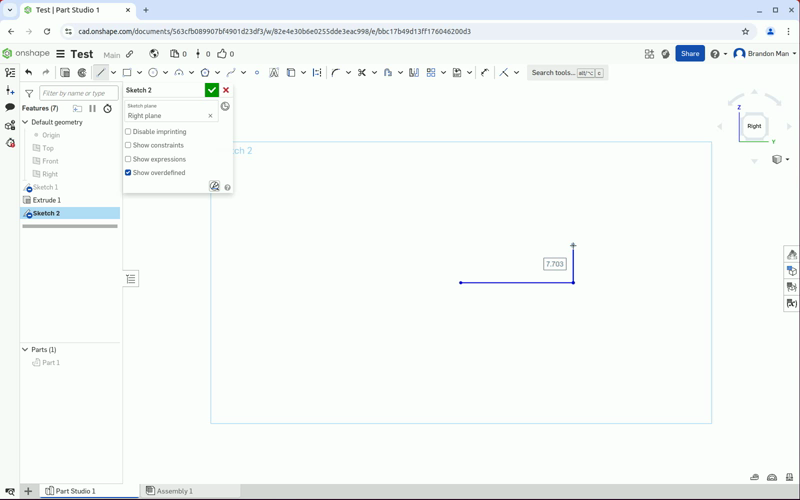
mouse_move(498, 245)
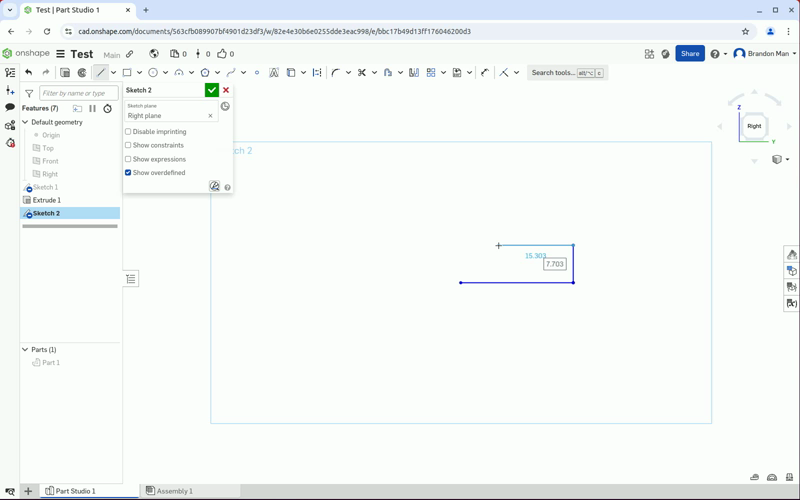
click(498, 245)
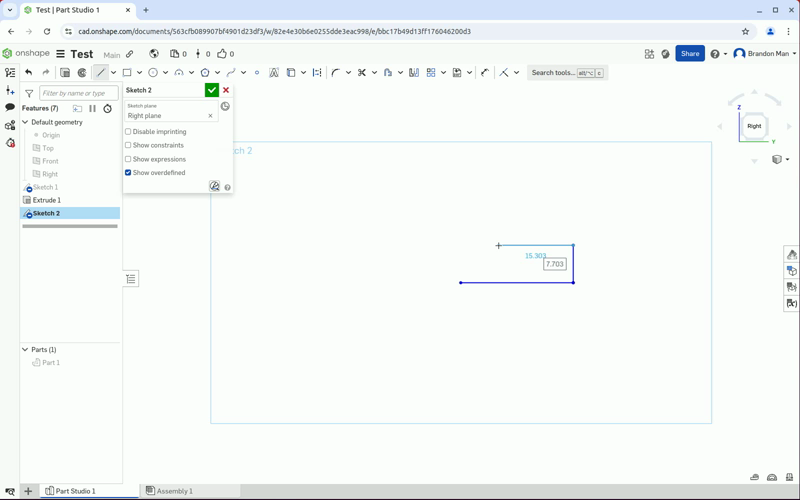
key_up(shift)
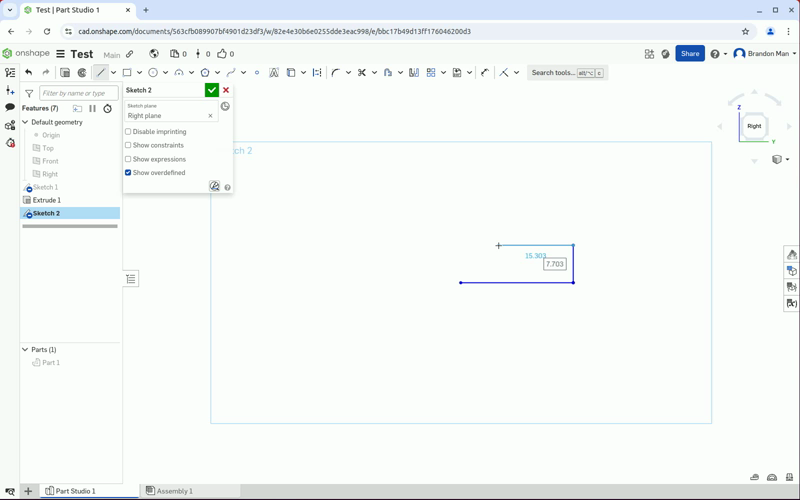
key_down(shift)
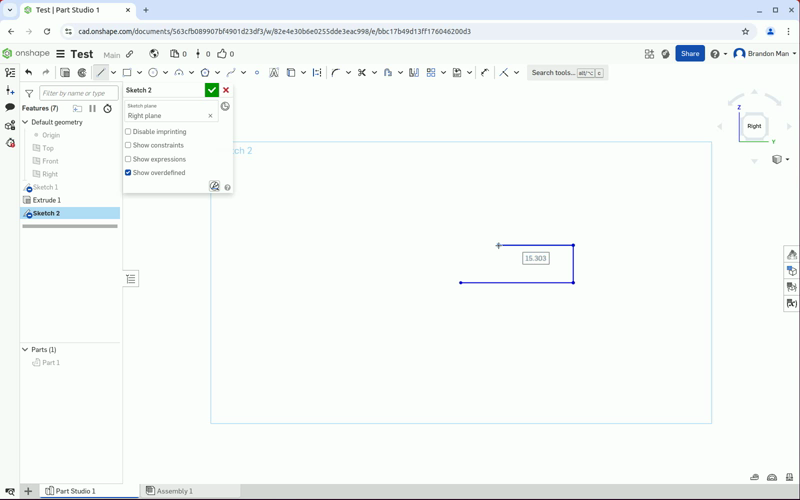
mouse_move(528, 245)
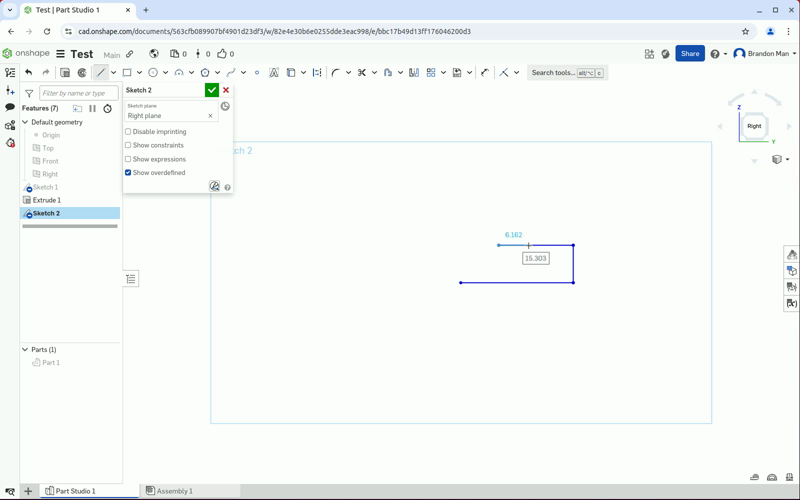
mouse_move(498, 264)
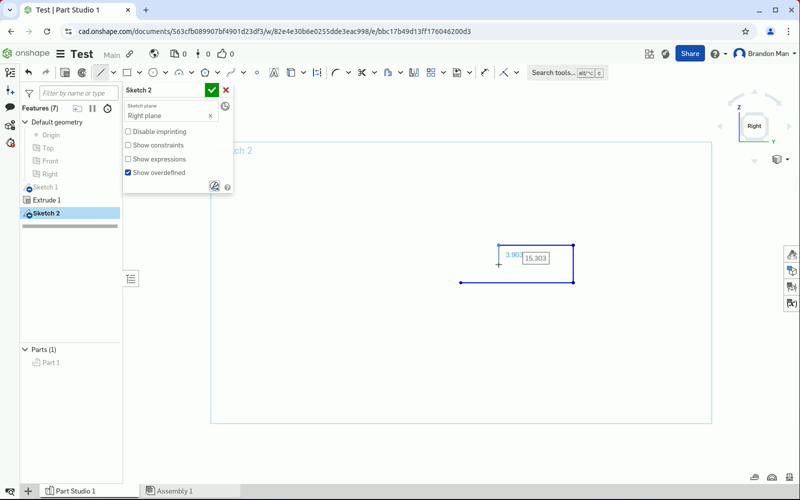
click(498, 264)
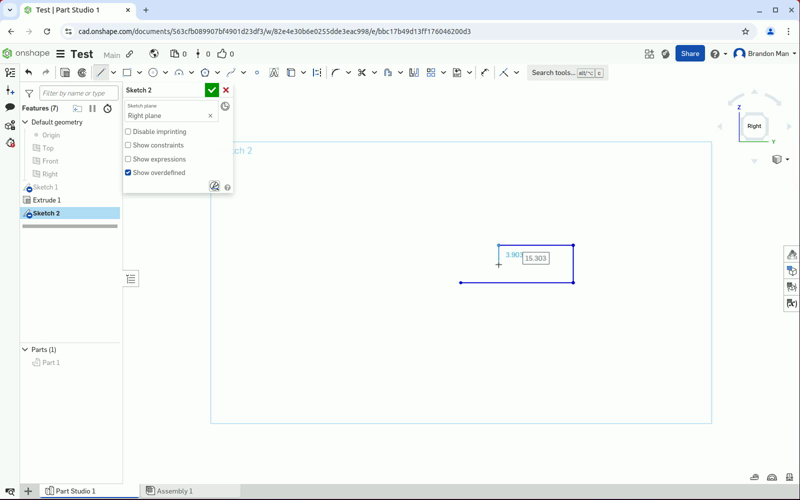
key_up(shift)
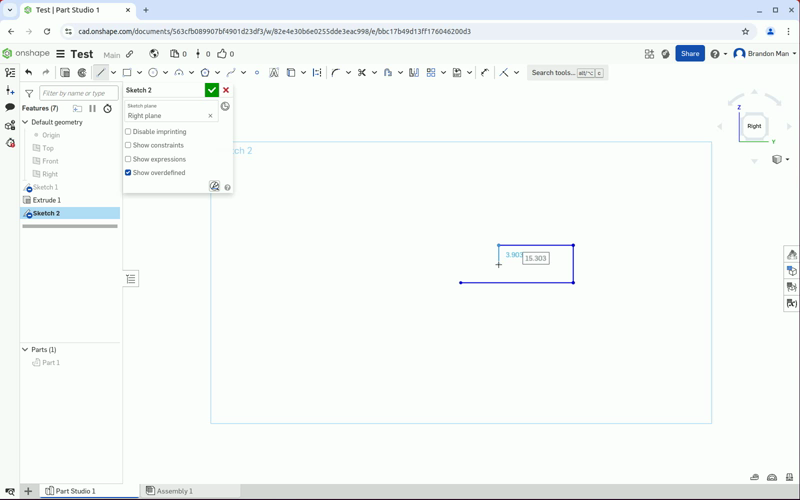
key_down(shift)
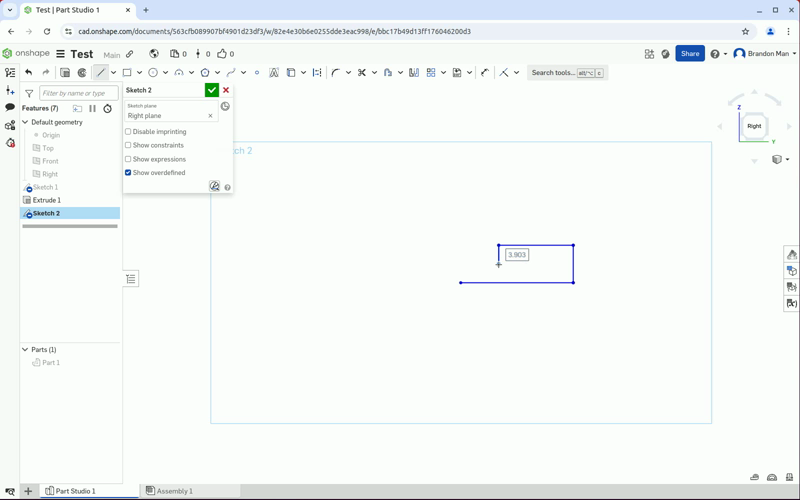
mouse_move(528, 264)
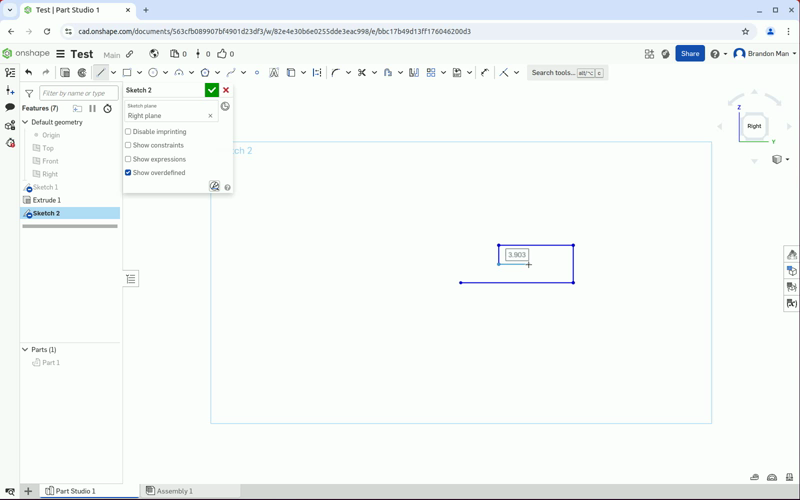
mouse_move(460, 264)
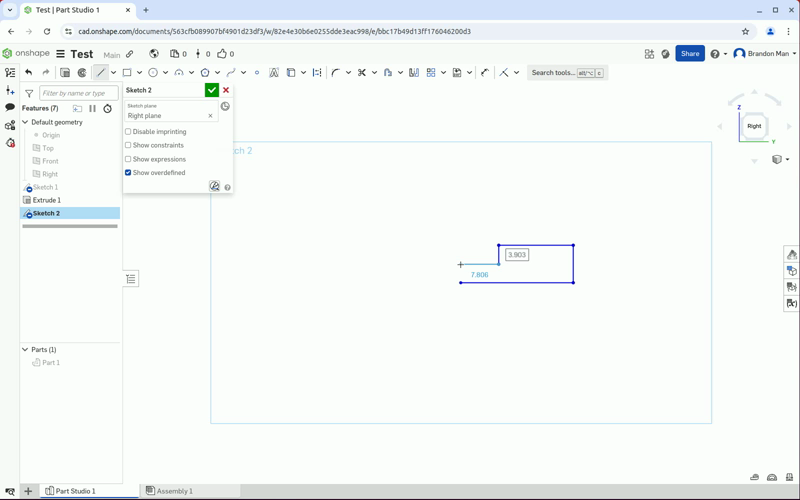
click(460, 264)
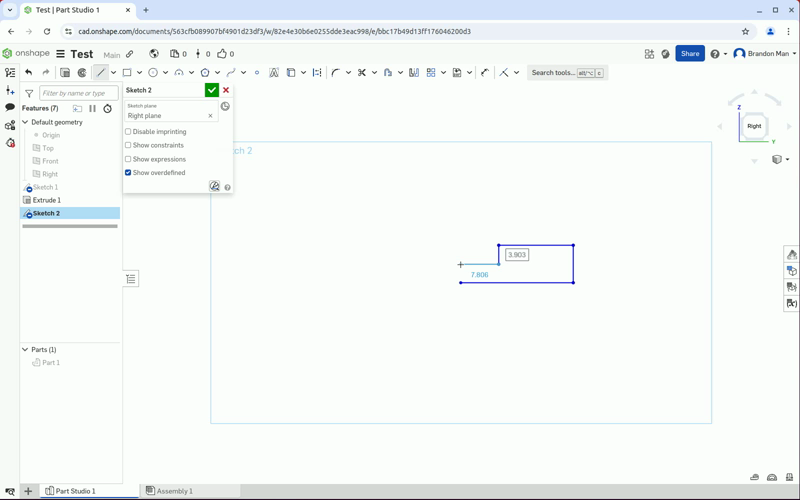
key_up(shift)
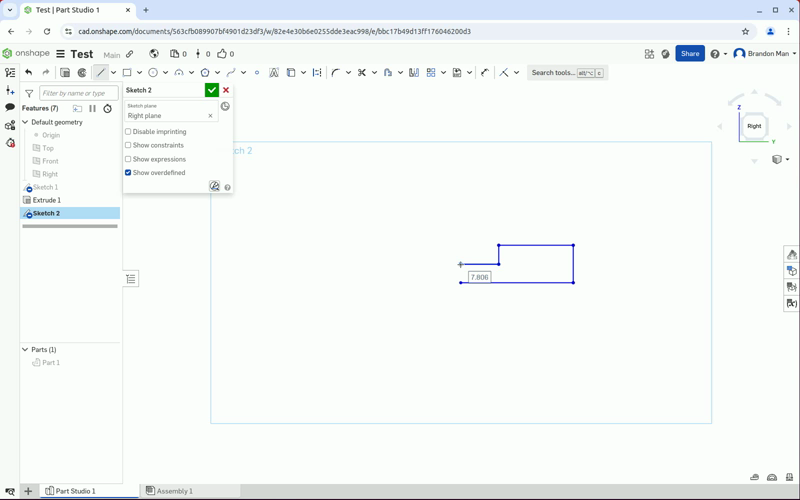
mouse_move(490, 264)
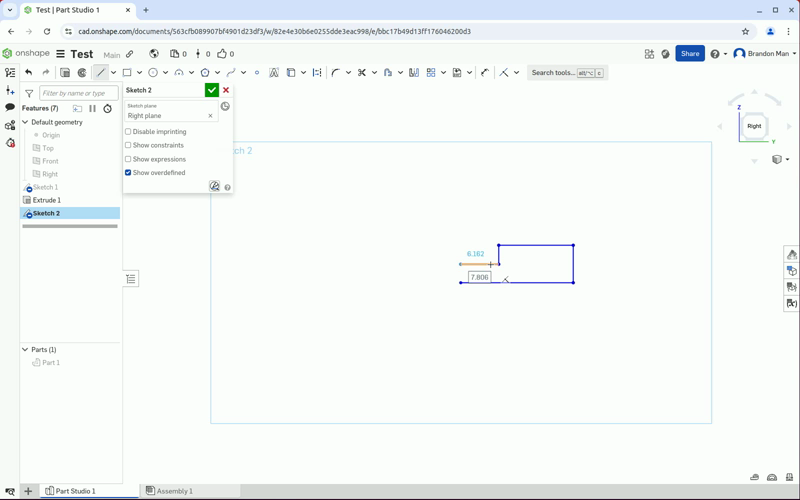
key_down(shift)
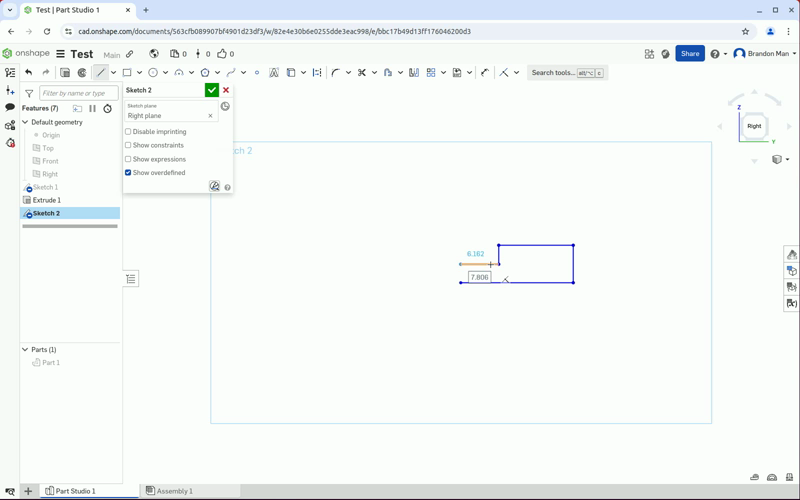
mouse_move(460, 282)
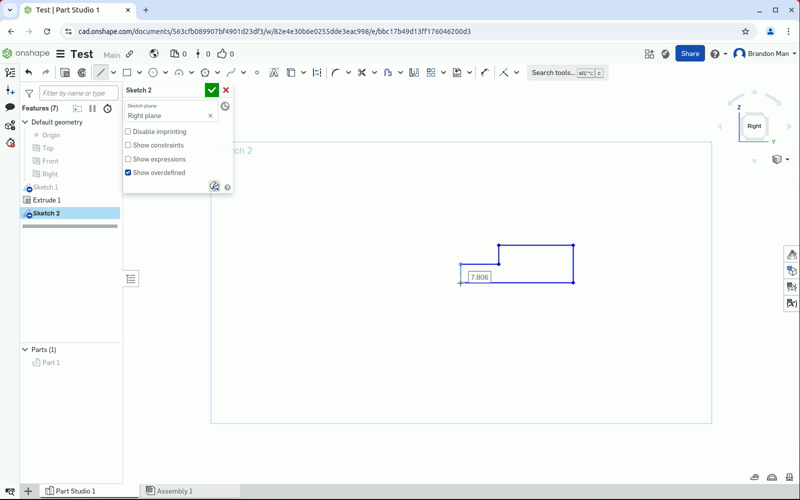
key_up(shift)
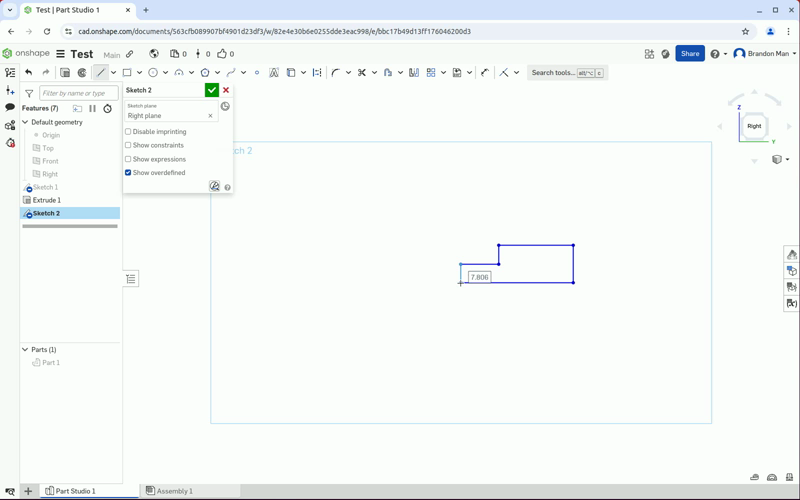
click(460, 282)
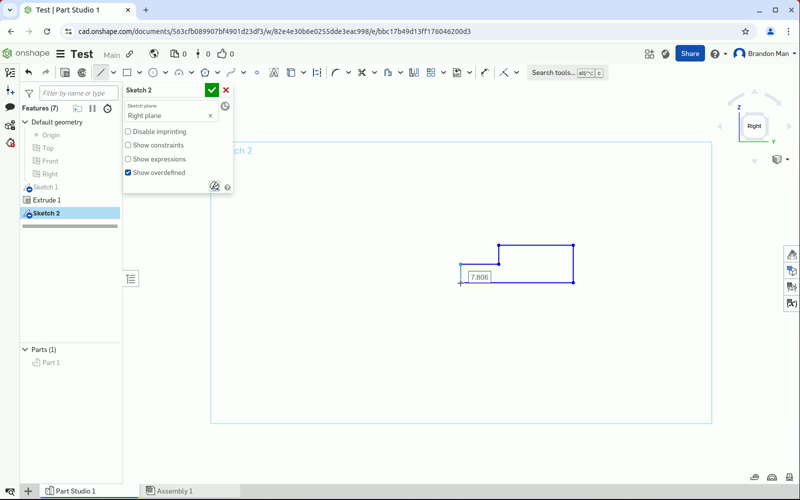
key(esc)
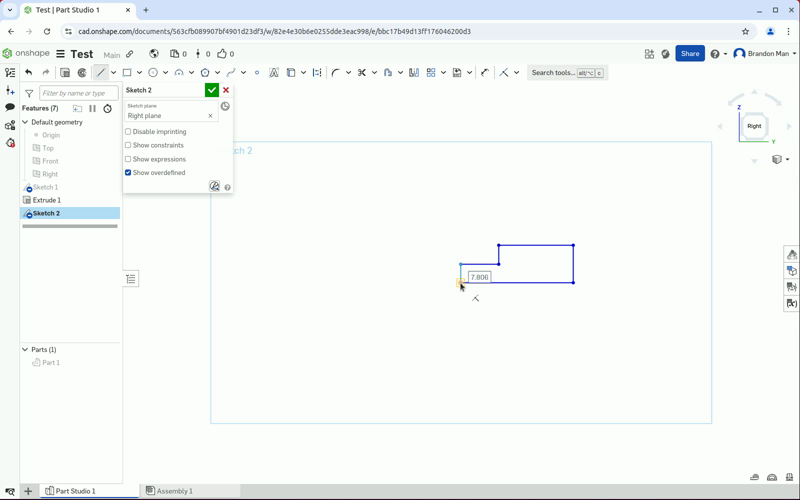
mouse_move(545, 250)
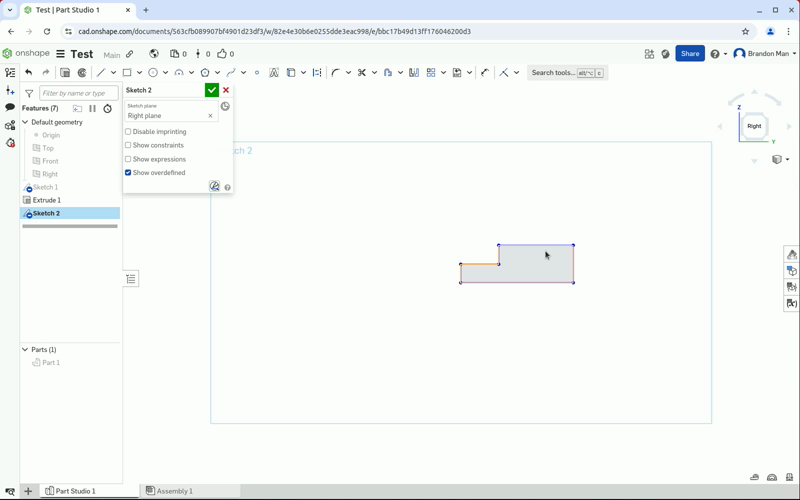
click(545, 250)
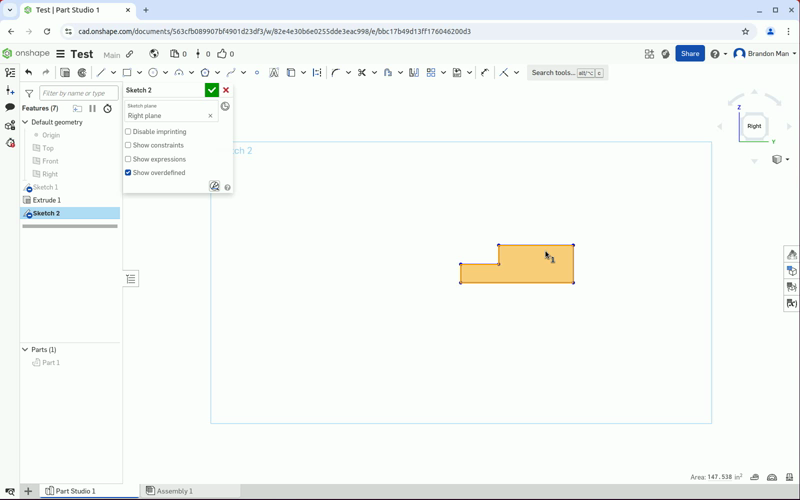
mouse_move(73, 352)
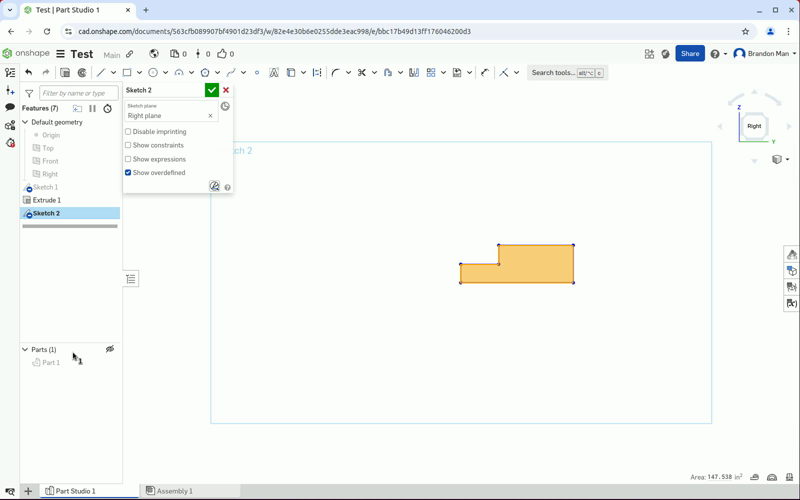
key(shift+y)
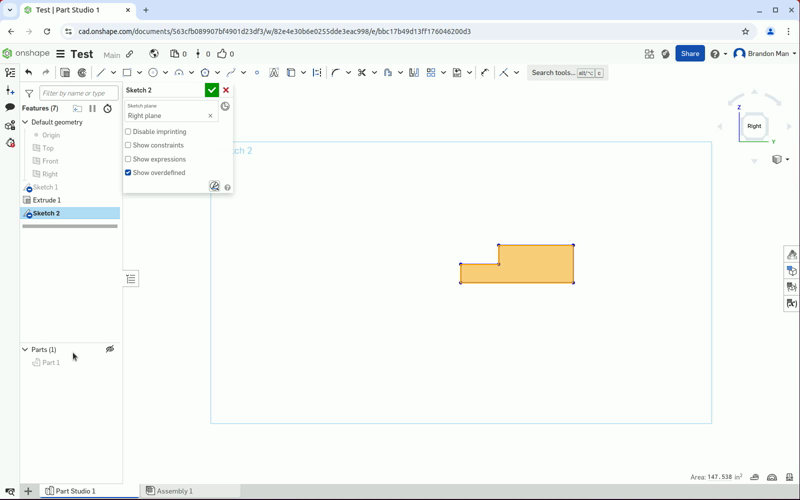
key(shift+e)
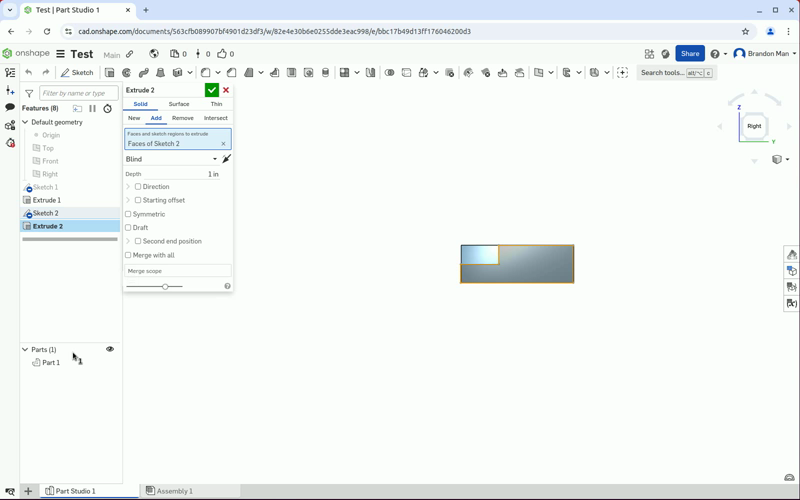
mouse_move(143, 106)
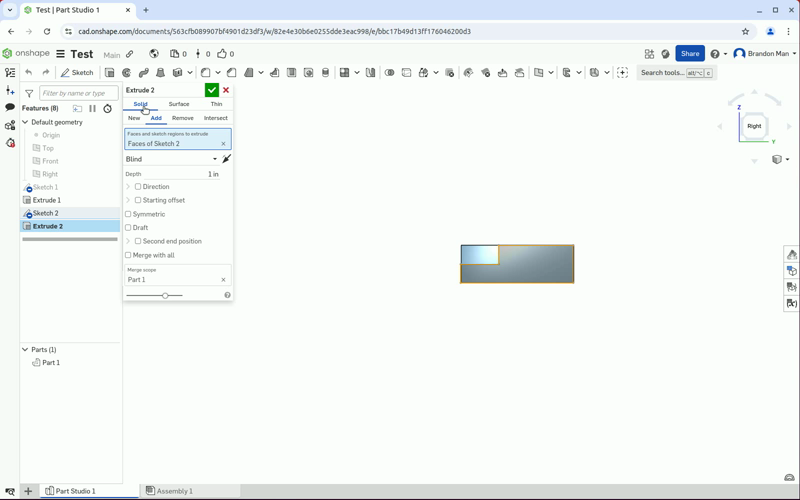
click(143, 106)
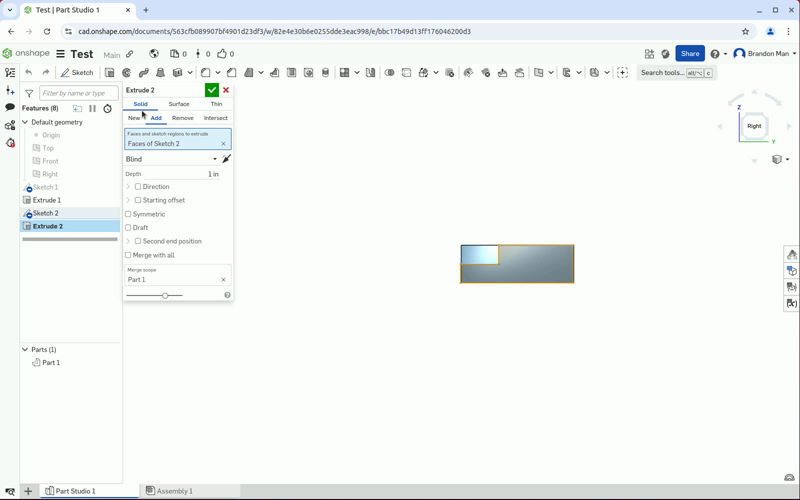
mouse_move(137, 120)
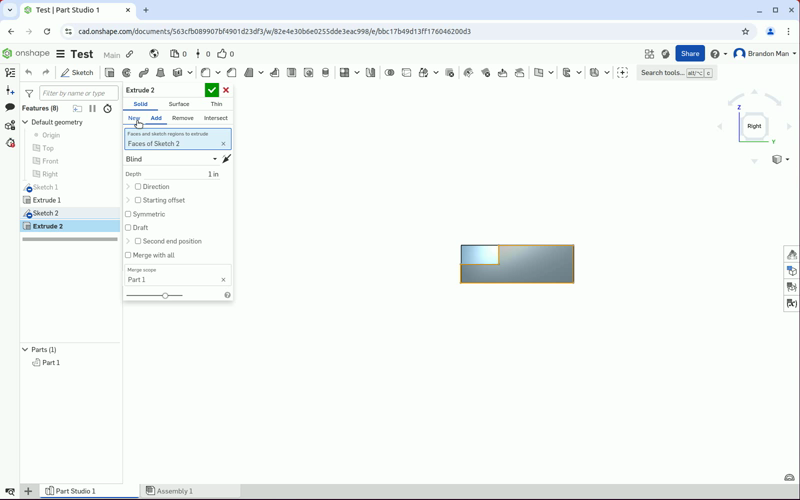
click(137, 120)
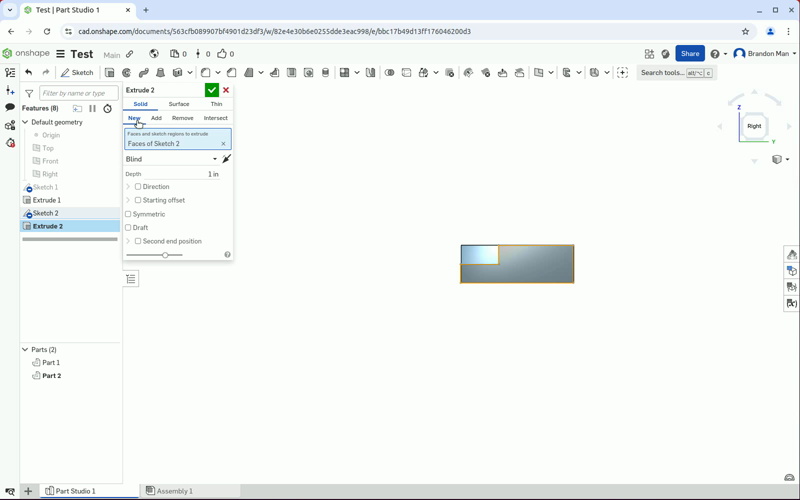
key(tab, 4)
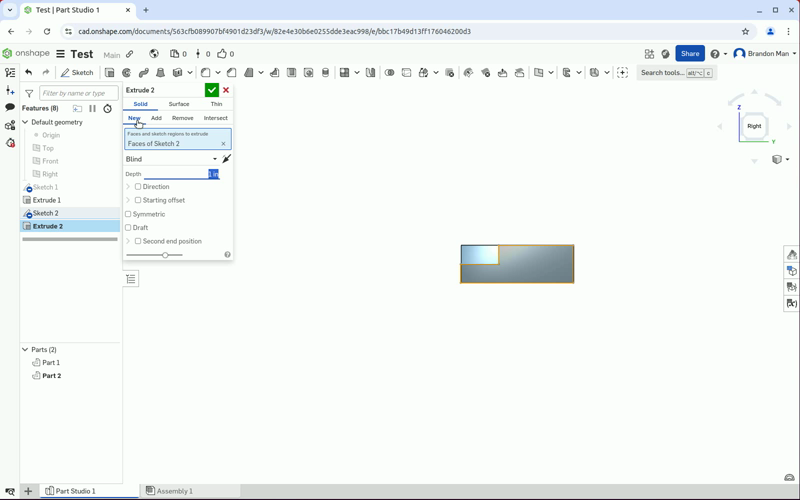
text(11.554)
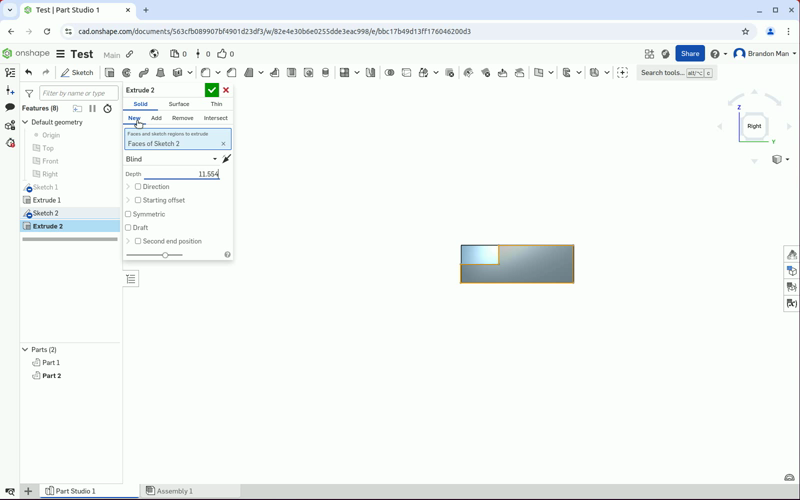
key(enter)
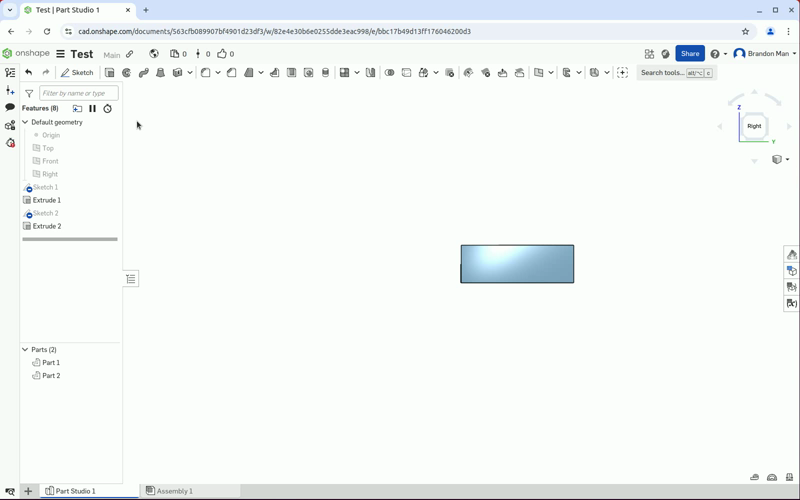
key(shift+h)
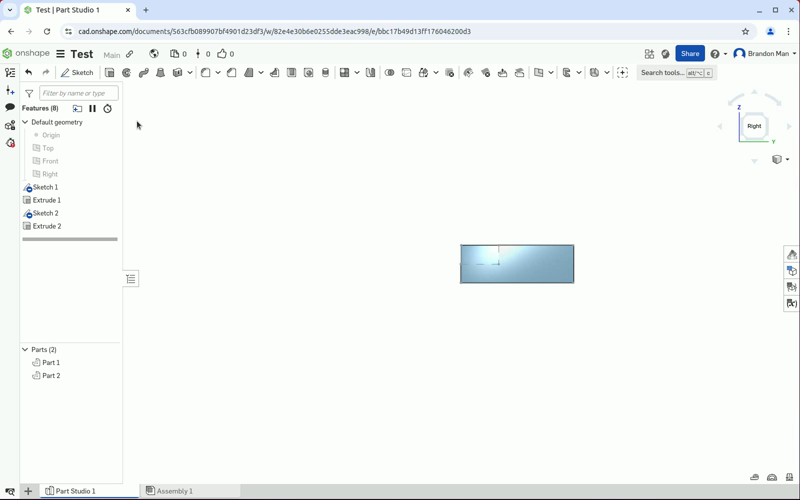
key(shift+h)
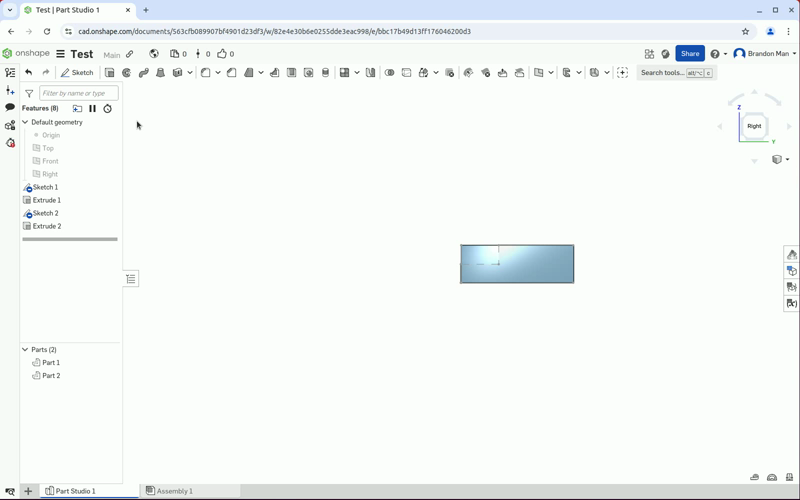
key(shift+7)
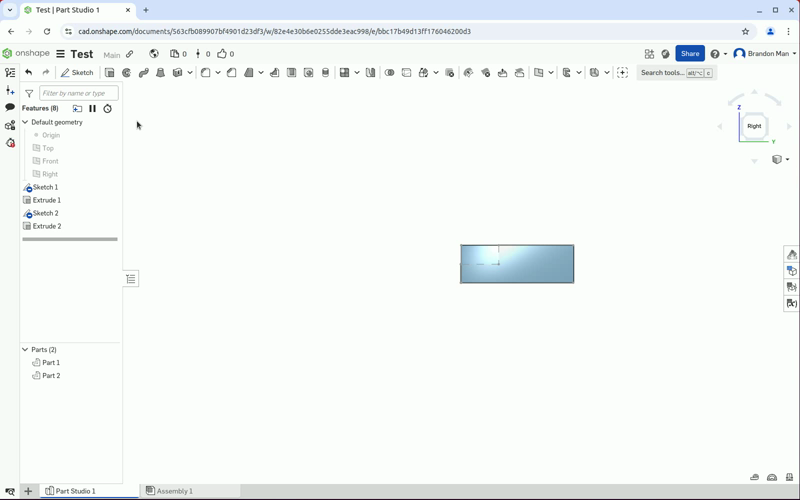
key(right, 2)
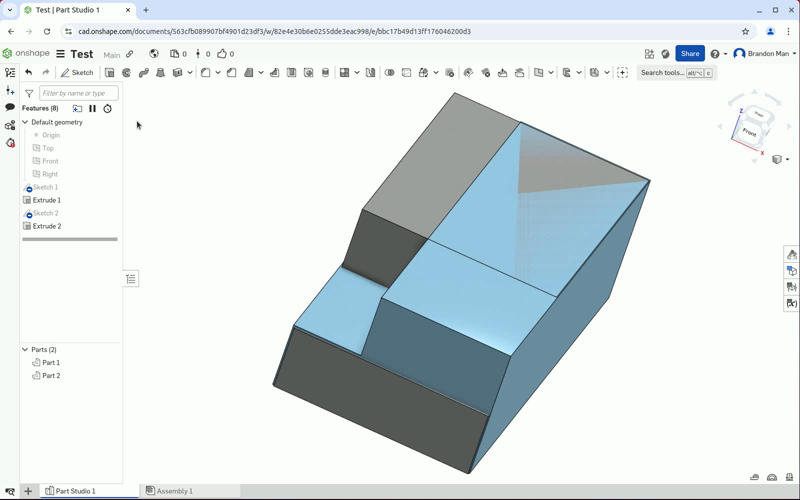
key(down, 2)
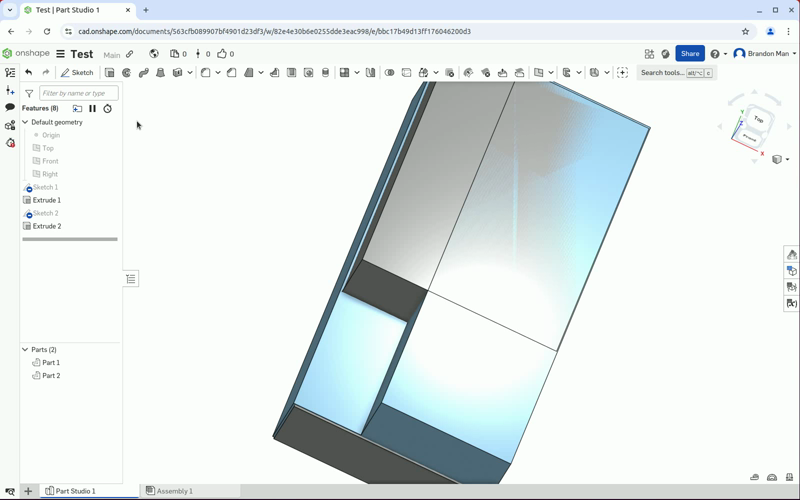
key(up, 2)
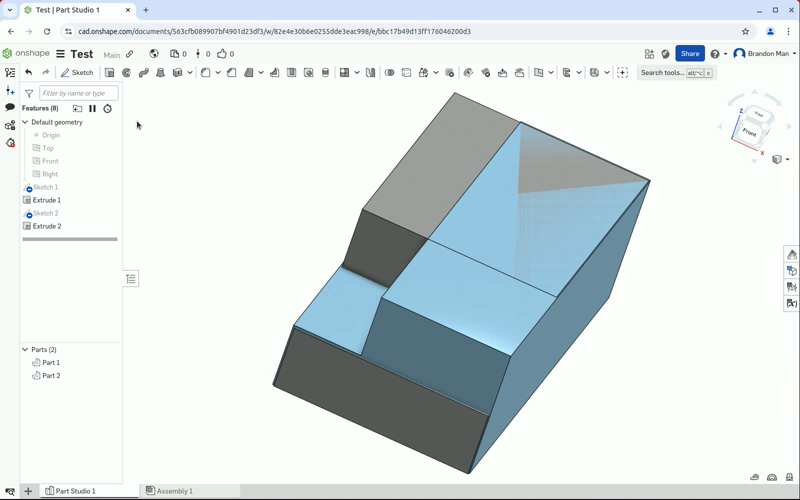
key(left, 2)
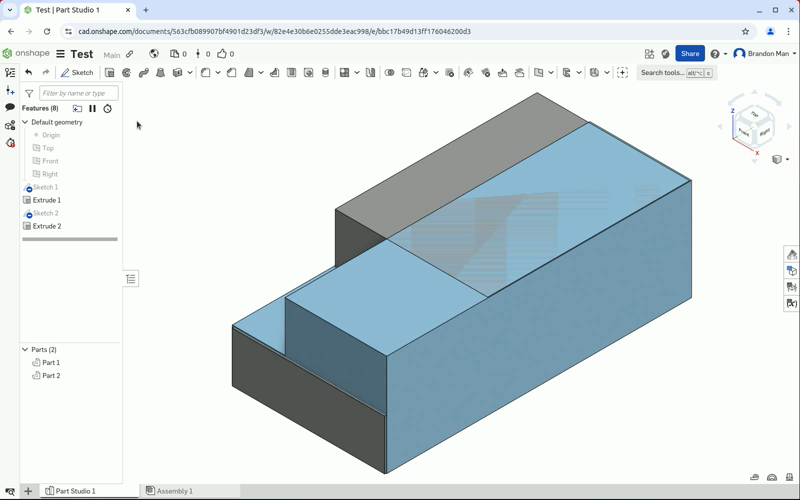
mouse_move(73, 189)
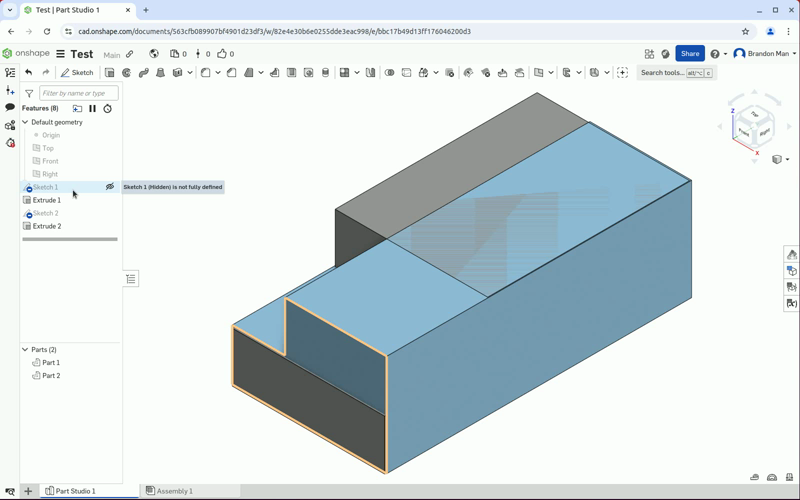
click(73, 189)